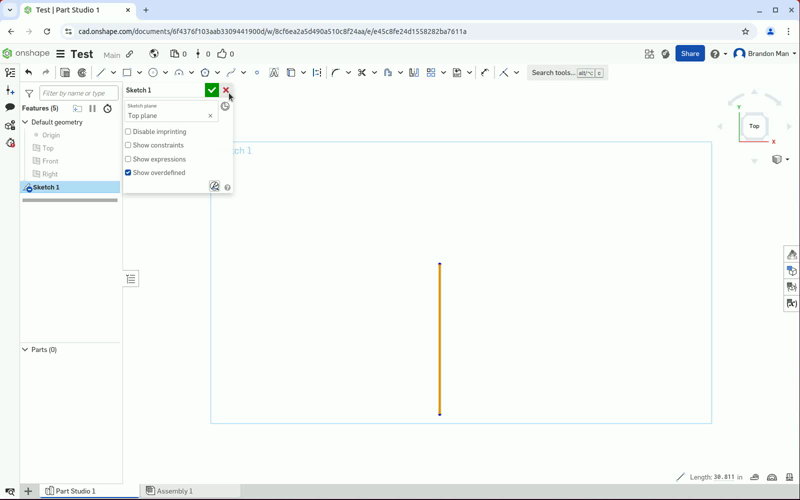
key(shift+h)
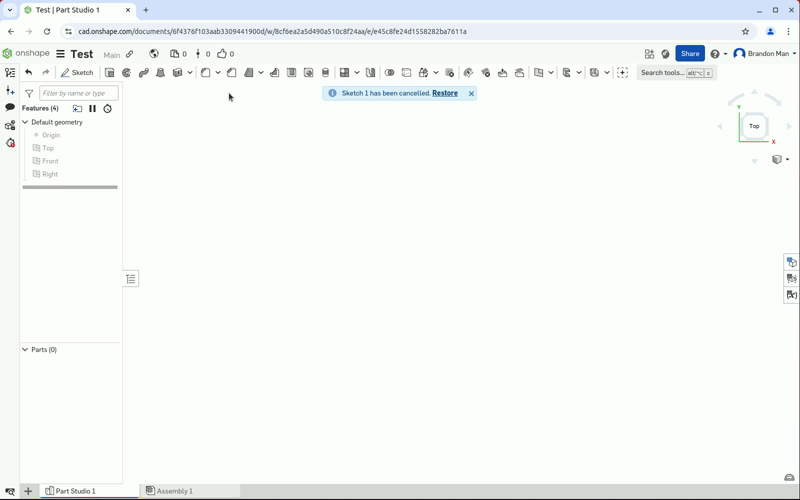
mouse_move(73, 352)
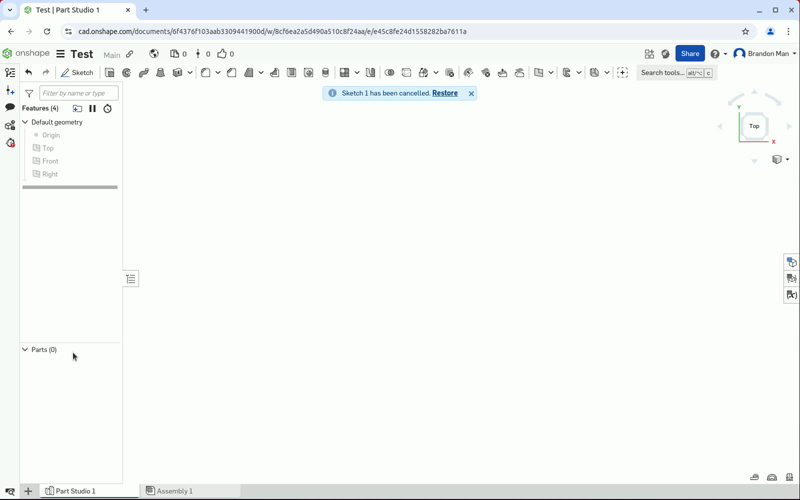
key(y)
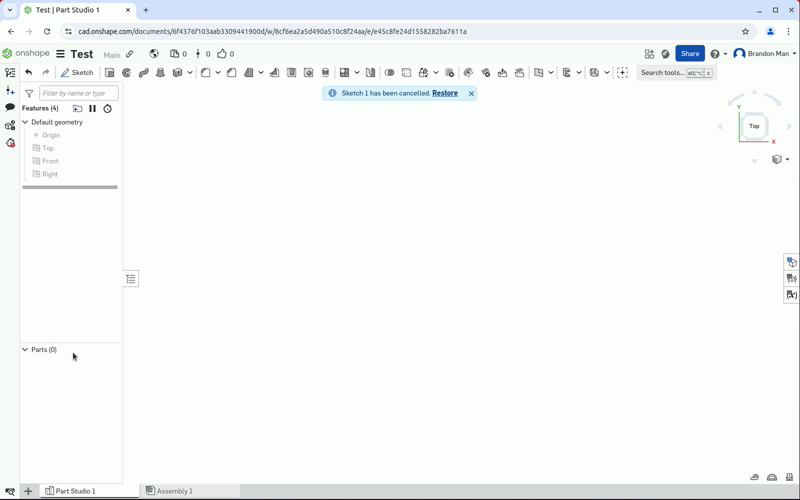
key(shift+p)
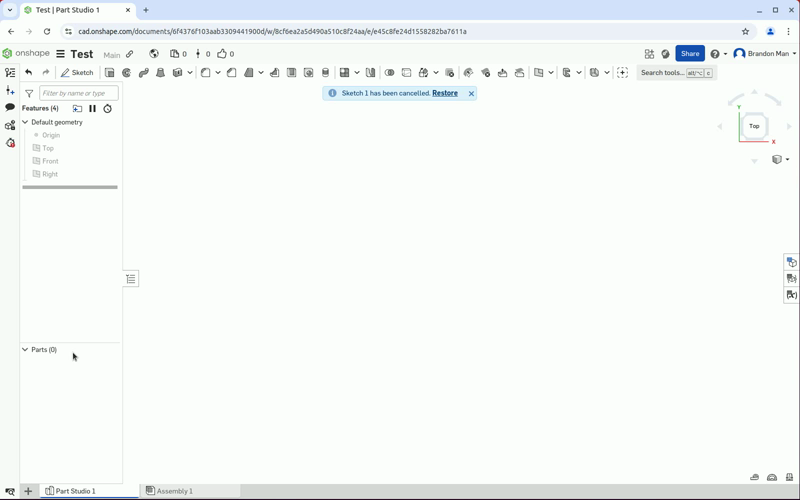
key(space)
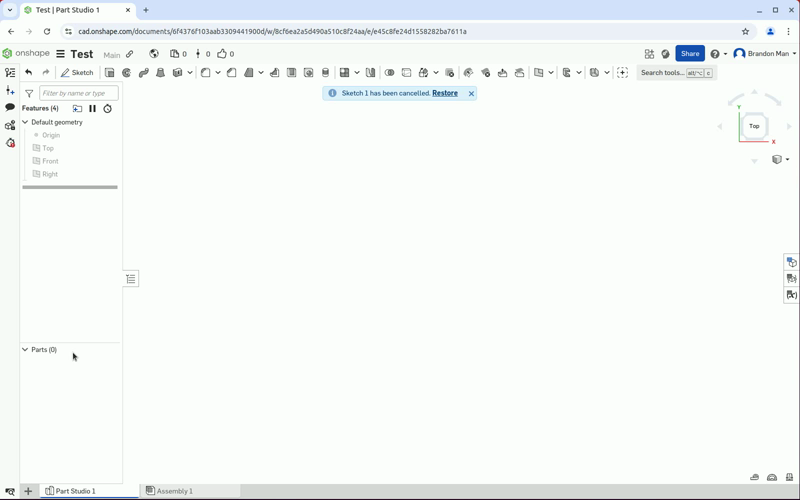
key_down(shift)
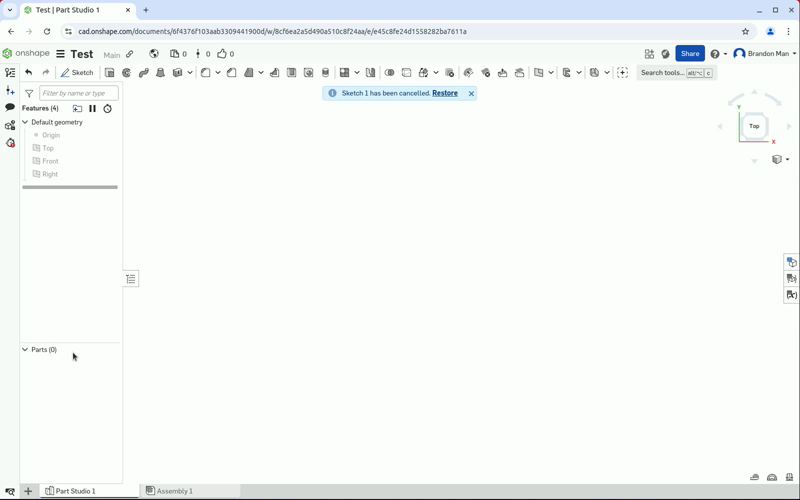
key(up)
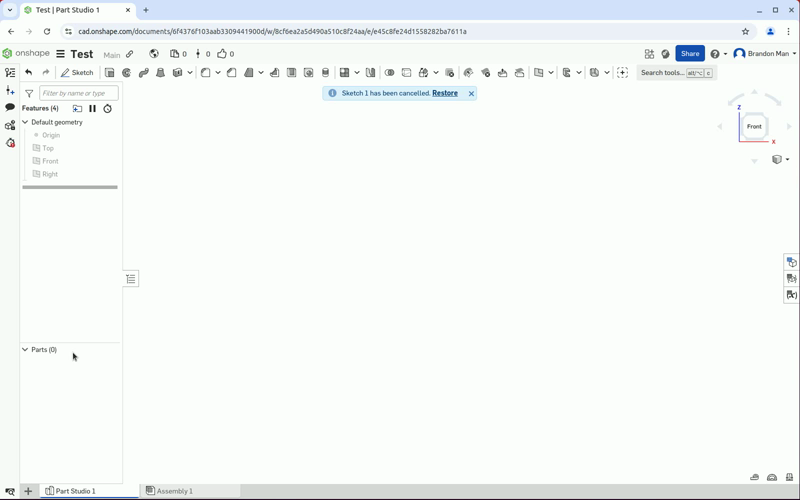
key_up(shift)
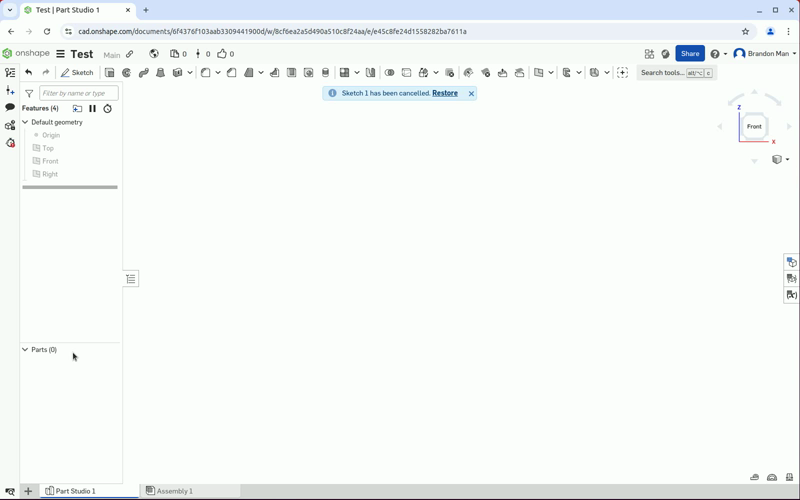
mouse_move(73, 352)
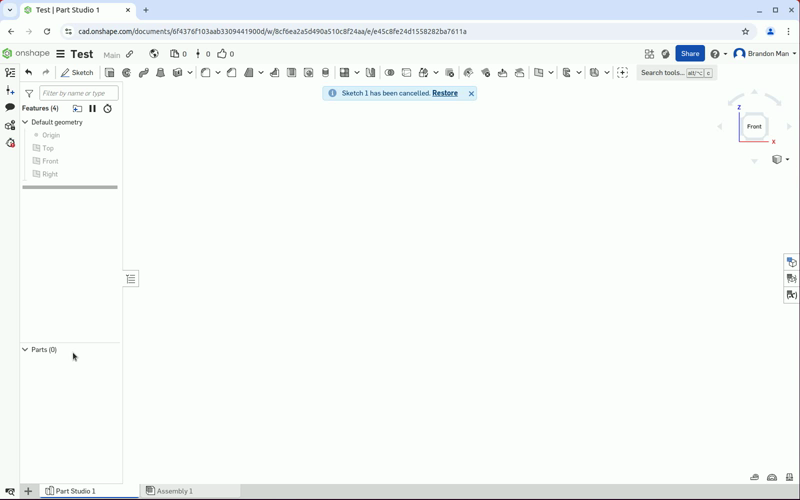
key(shift+y)
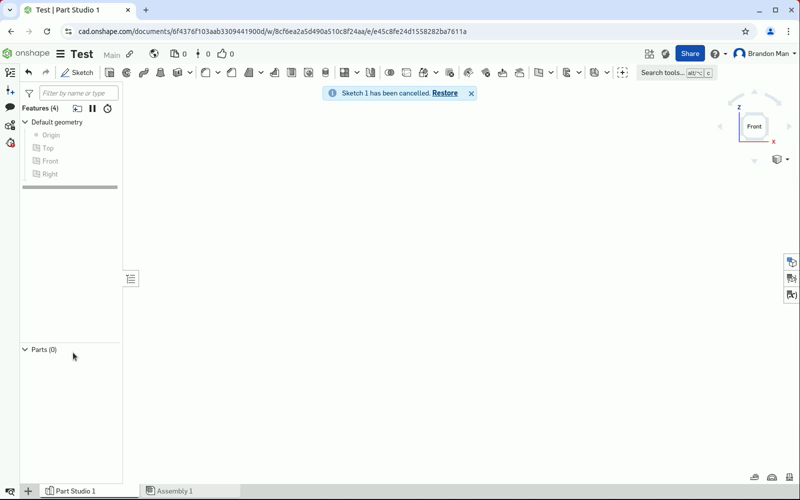
key(shift+s)
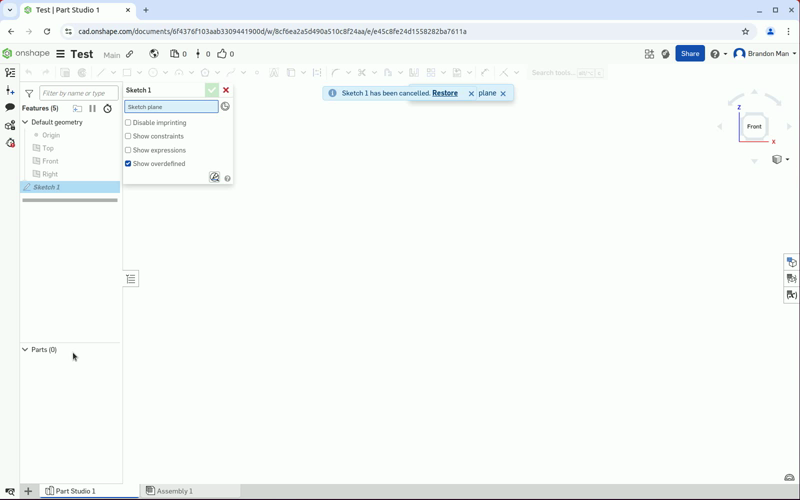
mouse_move(73, 163)
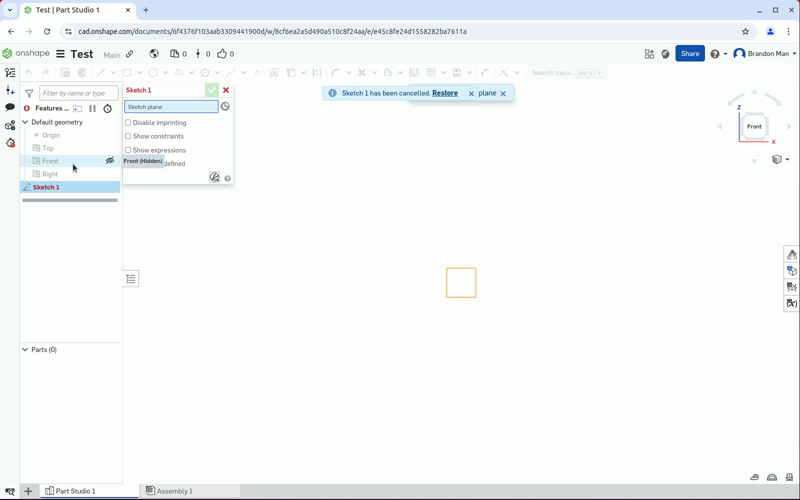
click(73, 163)
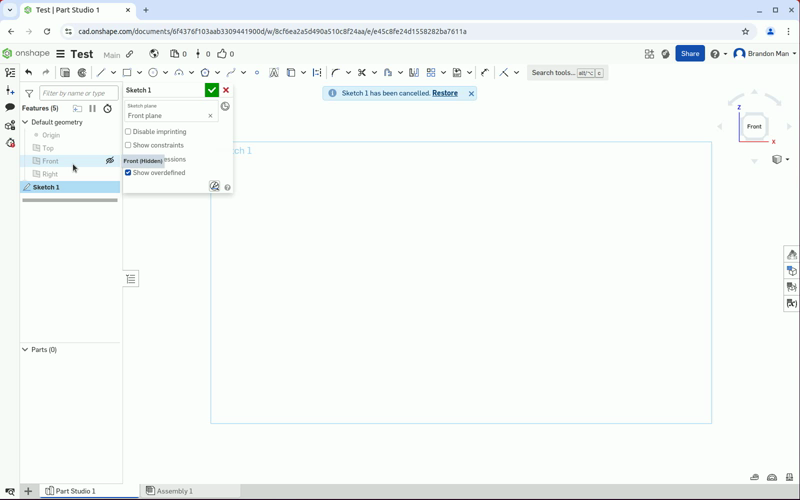
mouse_move(73, 352)
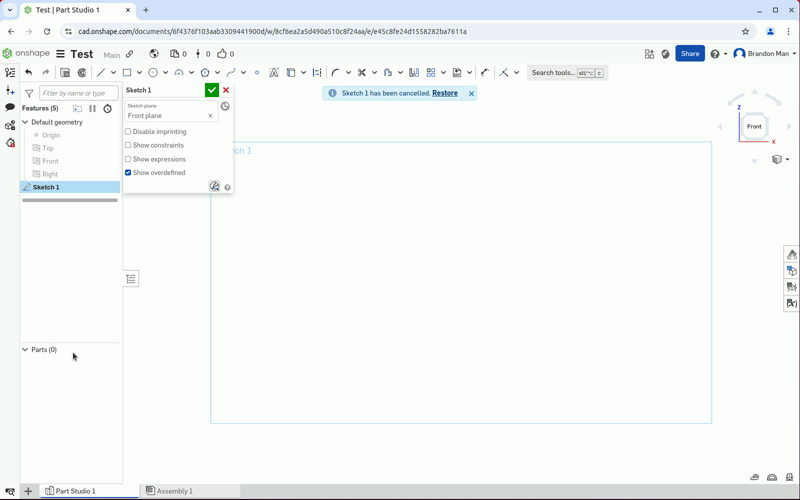
key(y)
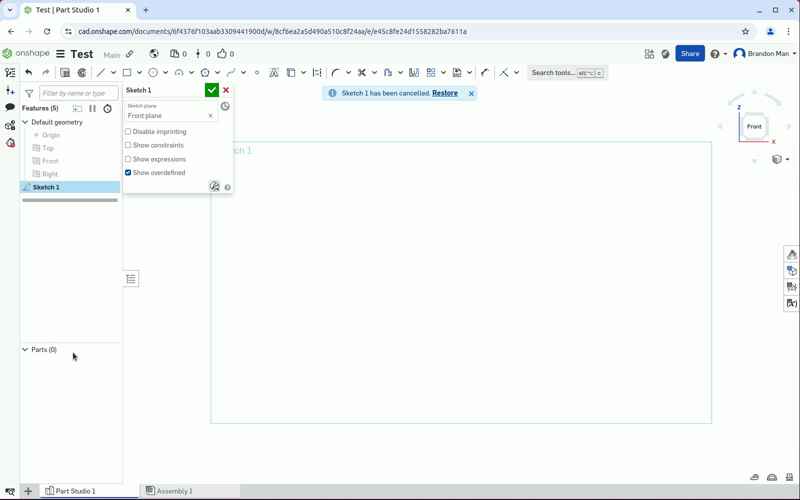
key(c)
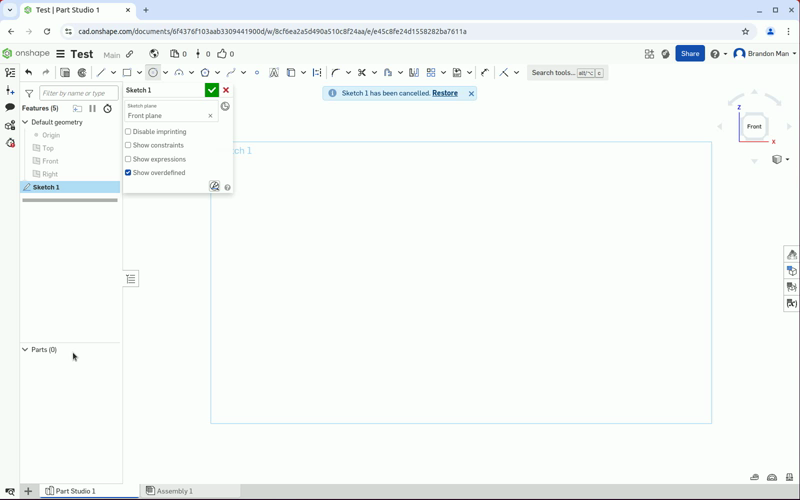
key_down(shift)
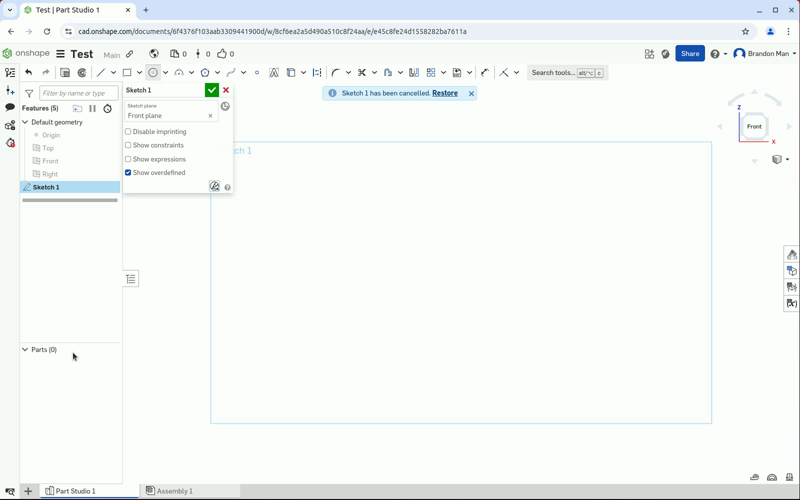
mouse_move(461, 282)
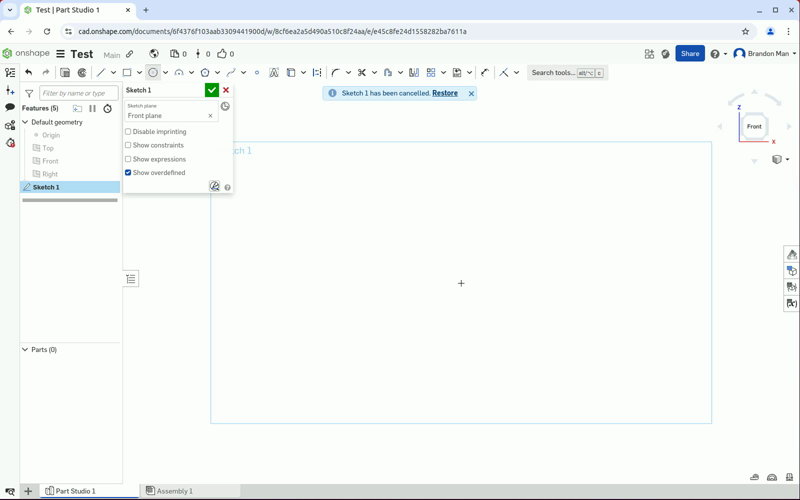
click(461, 282)
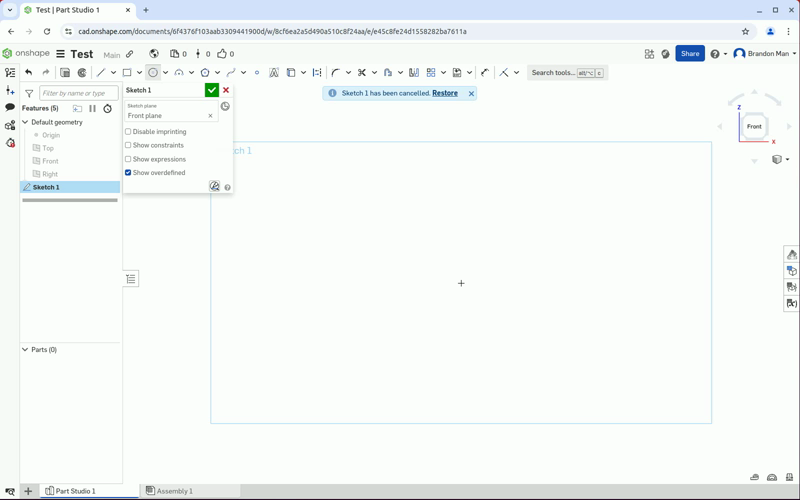
key_up(shift)
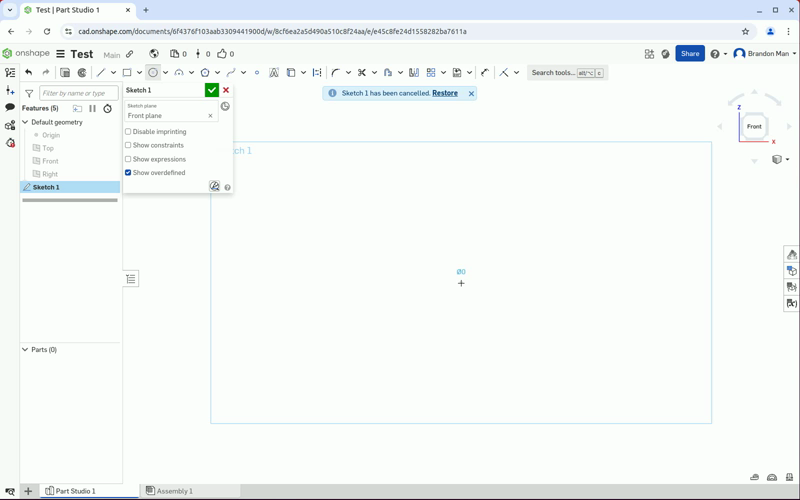
mouse_move(530, 282)
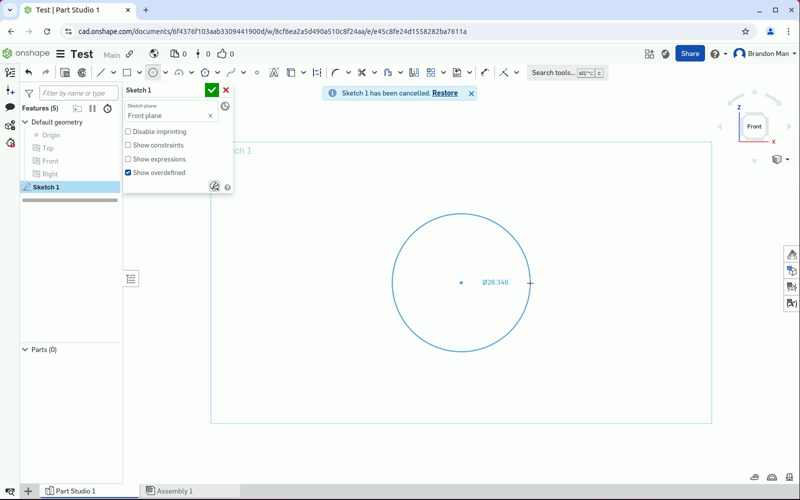
click(530, 282)
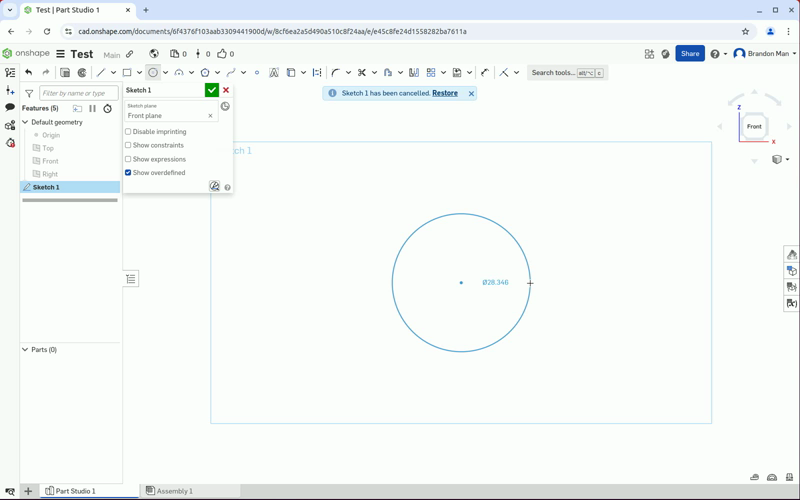
key(esc)
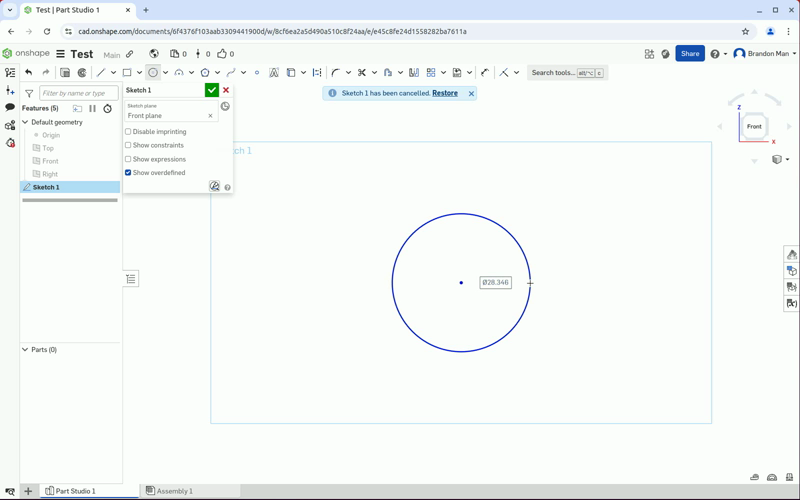
key(c)
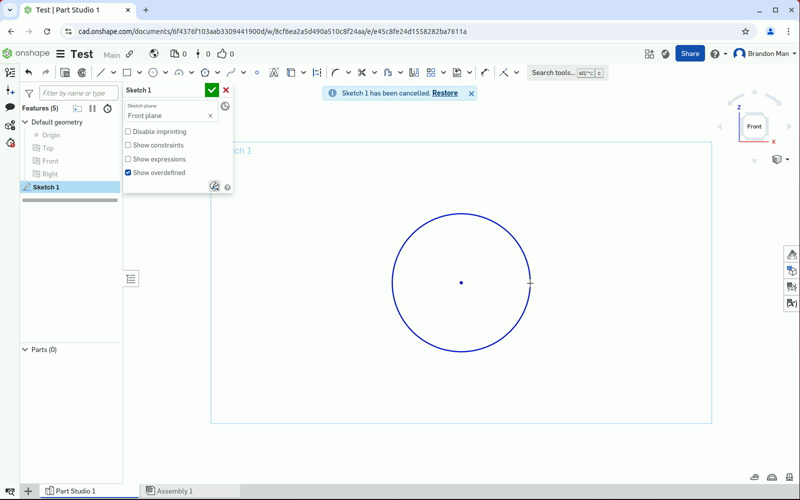
key_down(shift)
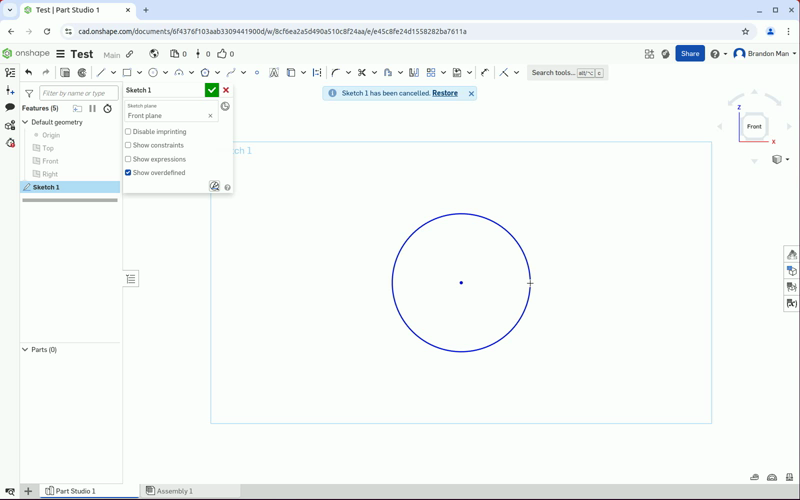
mouse_move(461, 282)
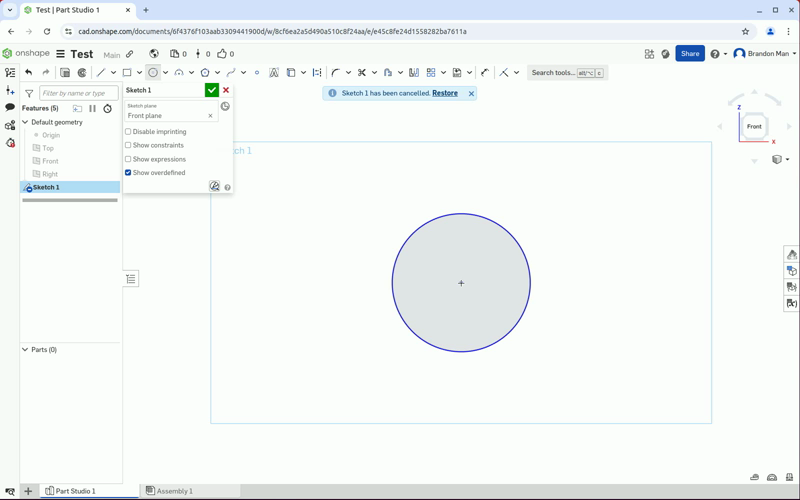
click(461, 282)
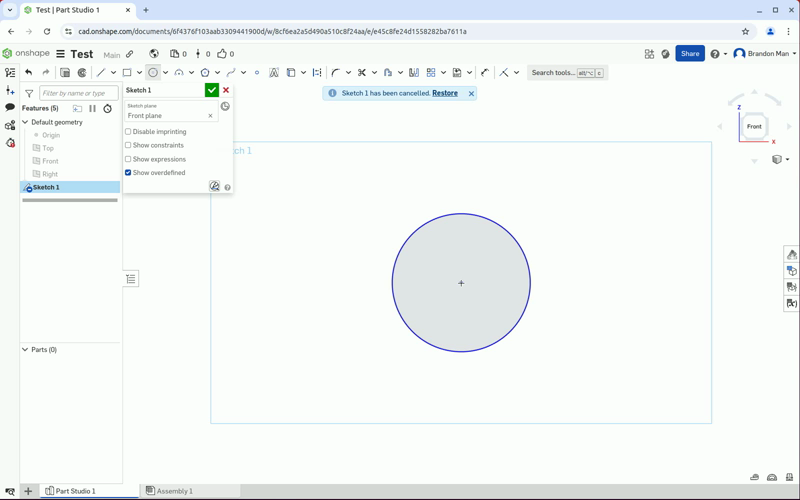
key_up(shift)
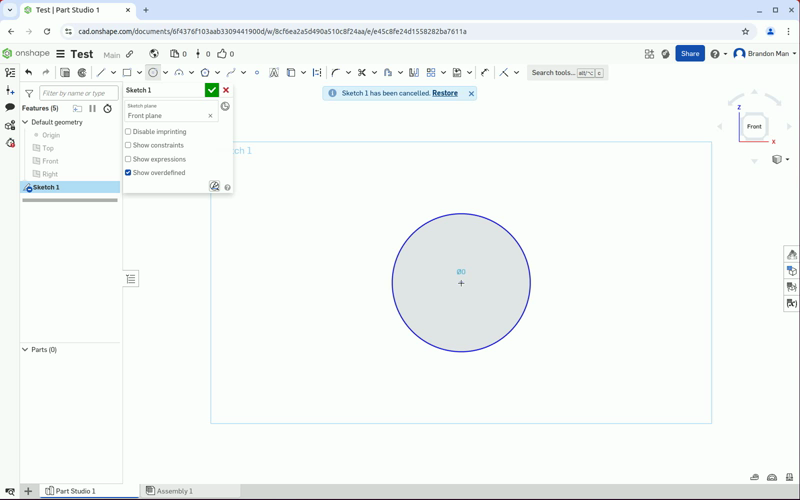
mouse_move(524, 282)
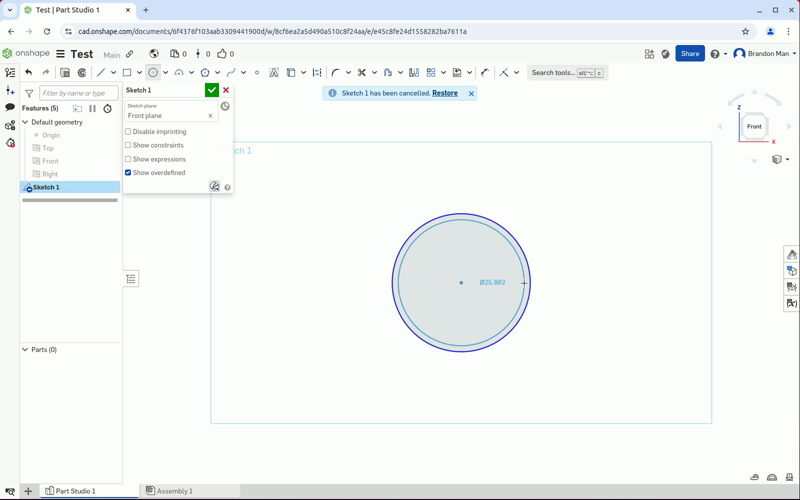
click(524, 282)
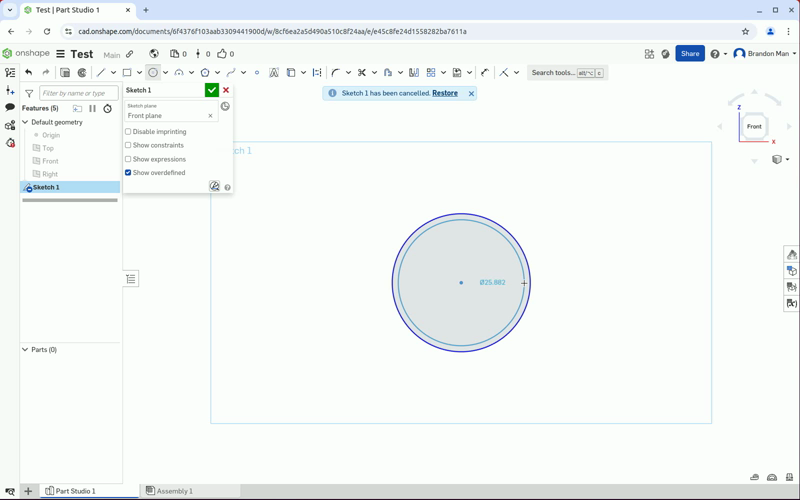
key(esc)
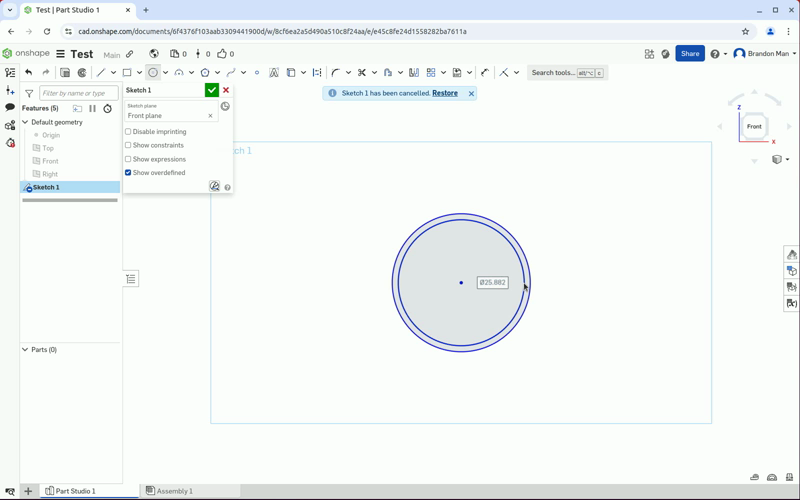
mouse_move(451, 219)
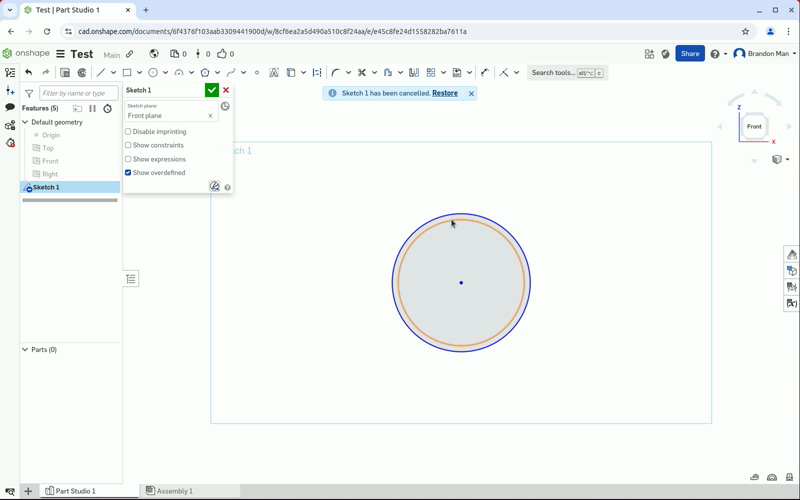
click(451, 219)
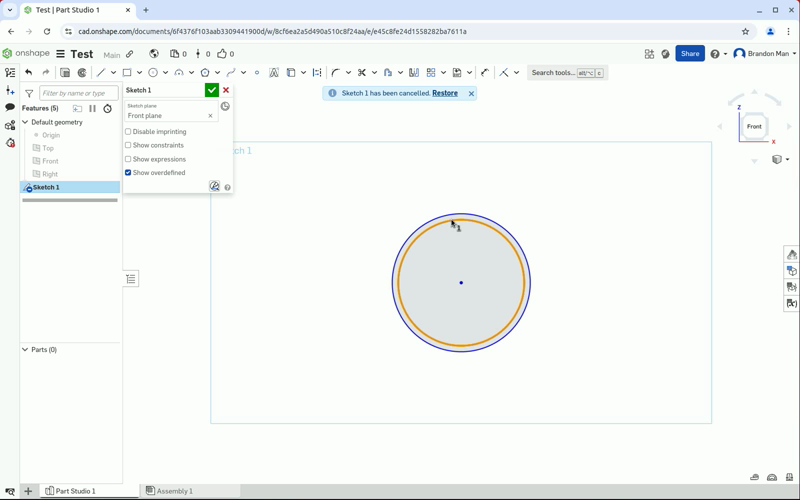
mouse_move(73, 352)
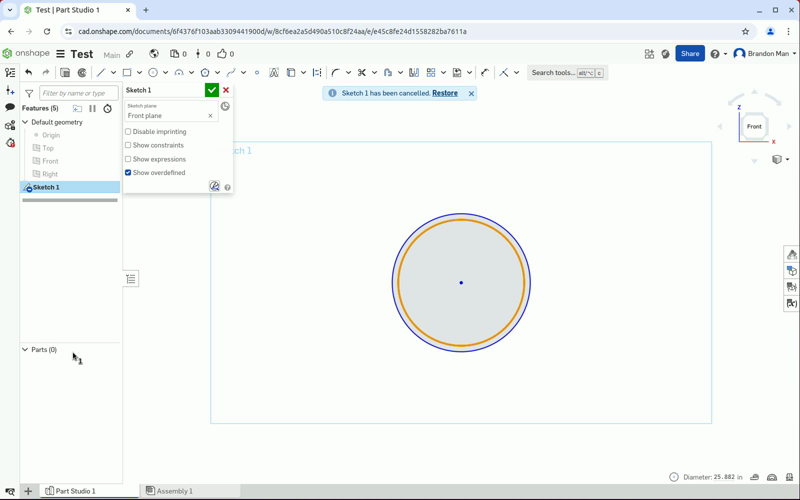
key(shift+y)
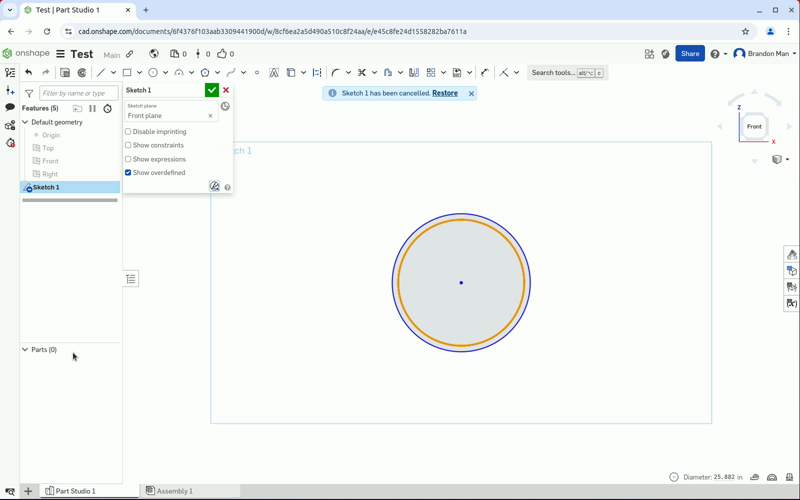
key(shift+e)
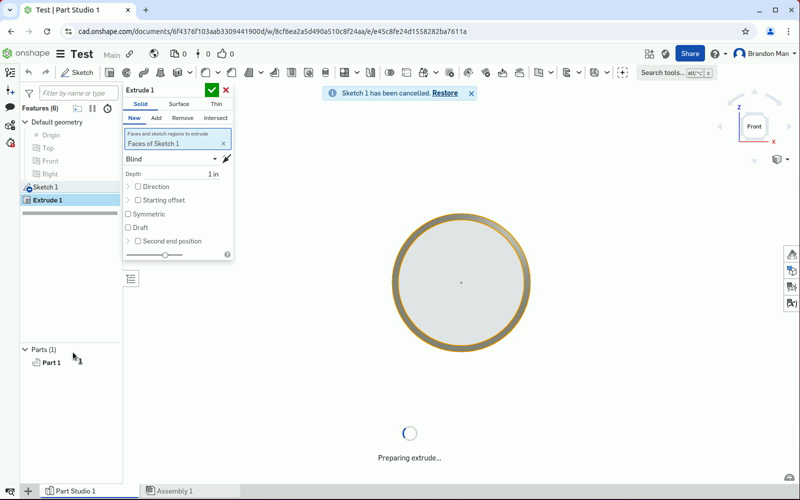
mouse_move(143, 106)
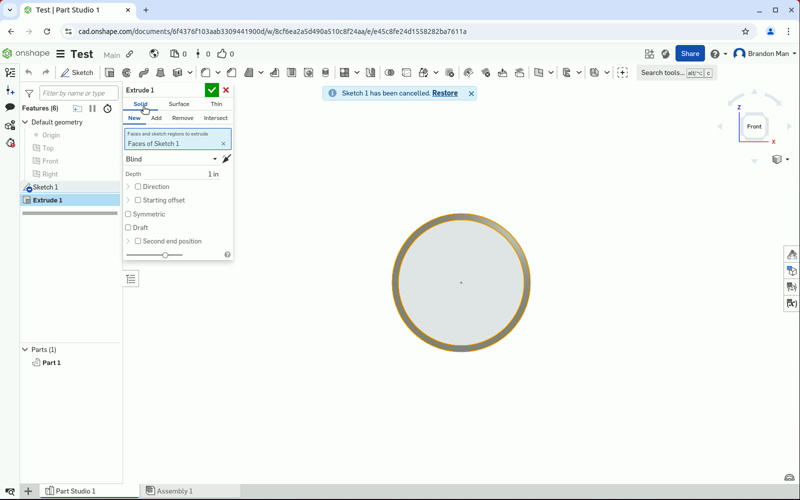
click(143, 106)
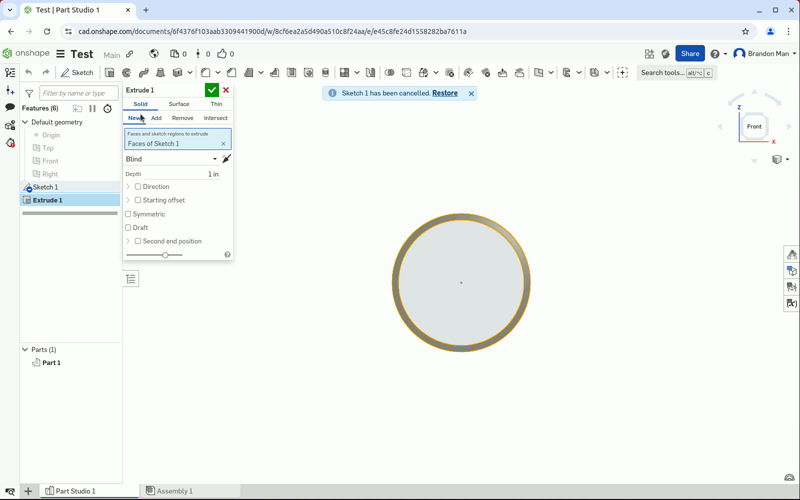
mouse_move(137, 120)
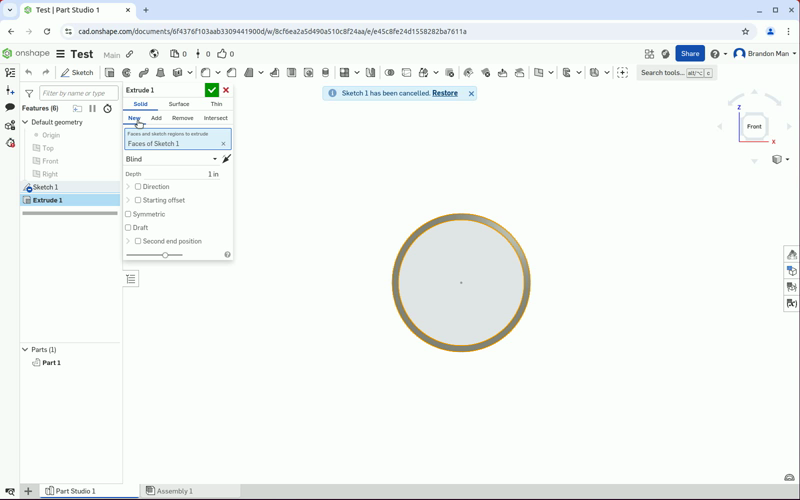
click(137, 120)
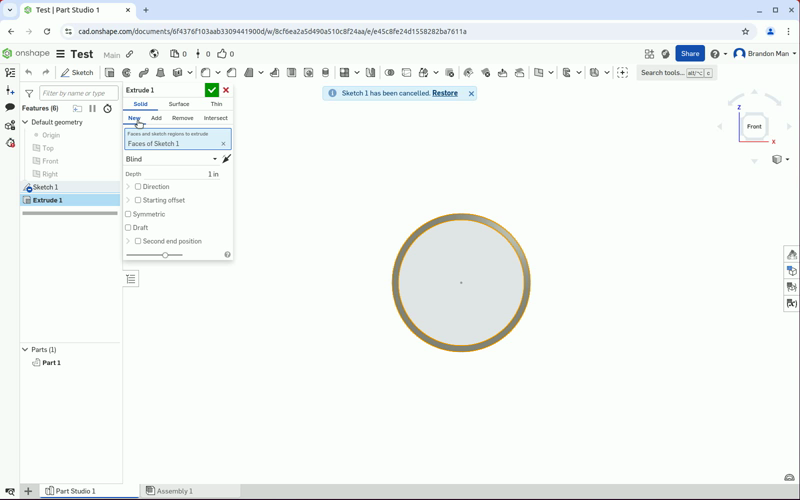
key(tab, 4)
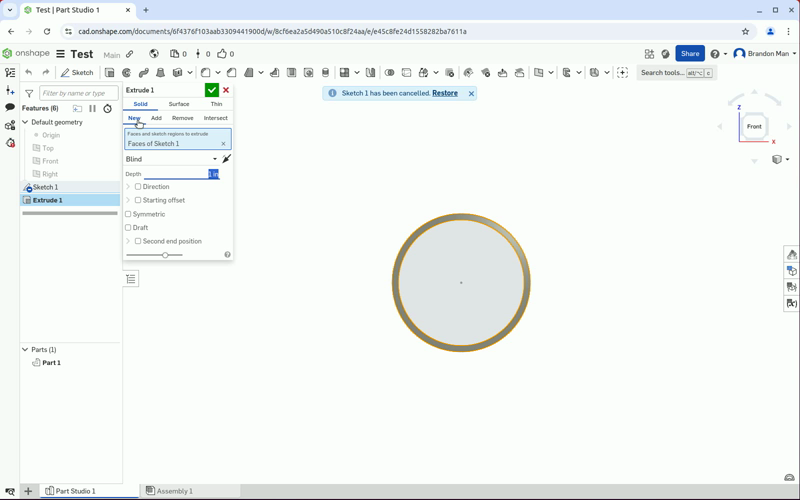
text(18.775)
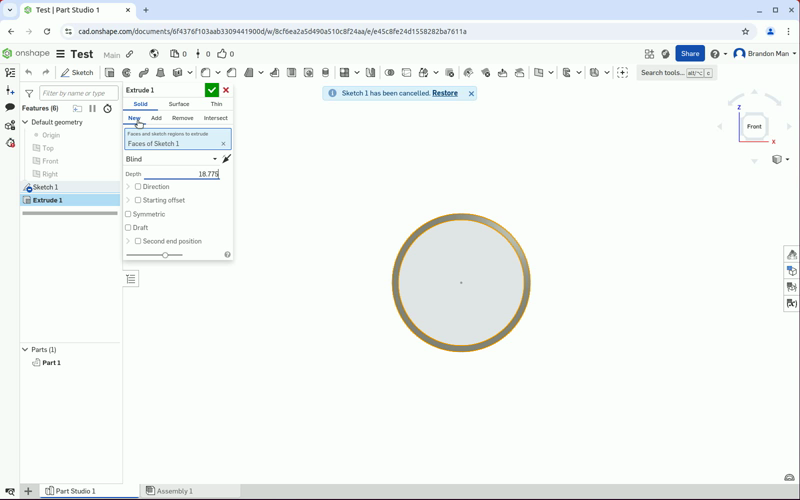
key(enter)
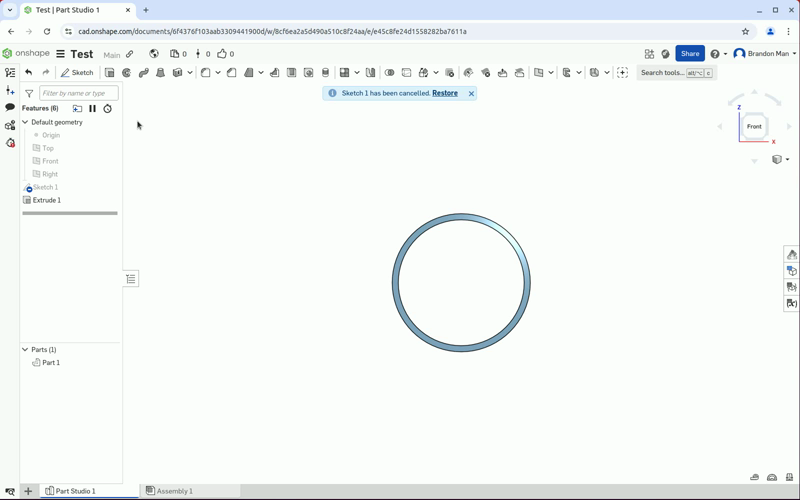
key(shift+h)
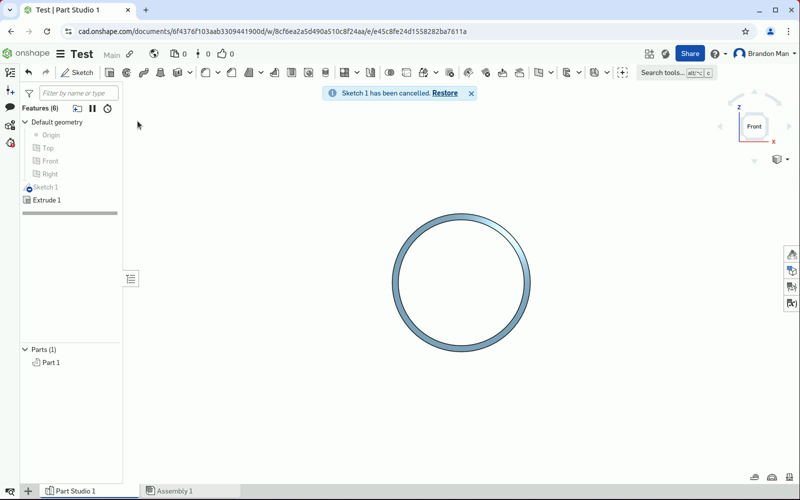
key(shift+h)
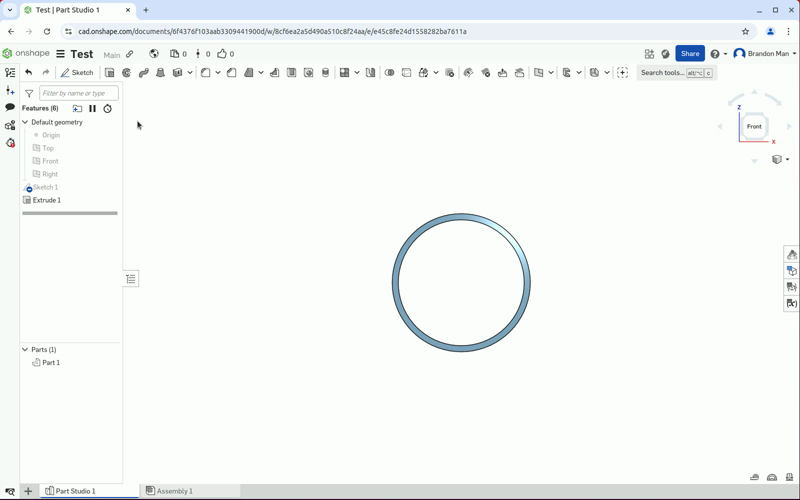
mouse_move(73, 189)
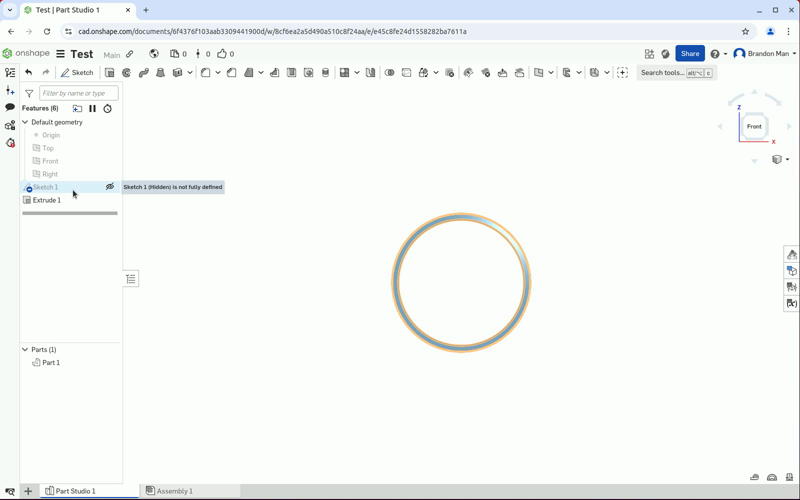
click(73, 189)
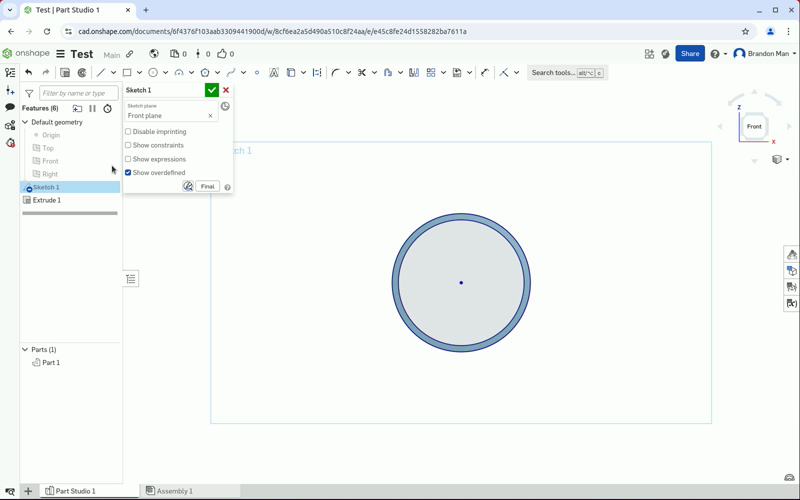
mouse_move(229, 92)
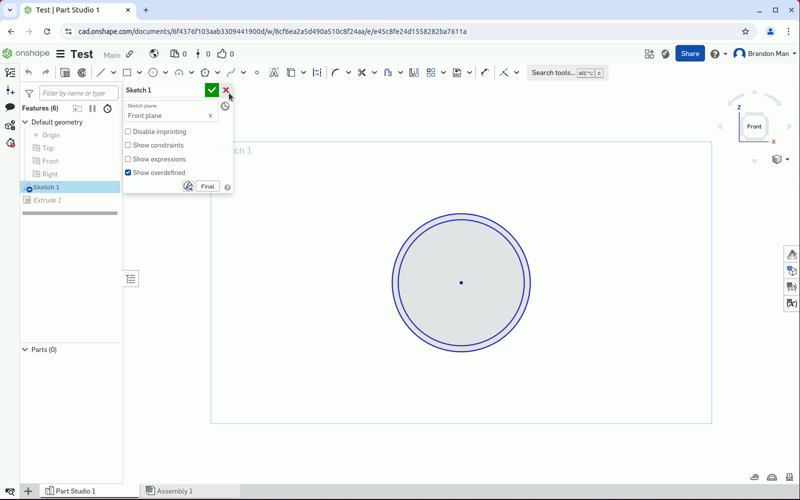
click(229, 92)
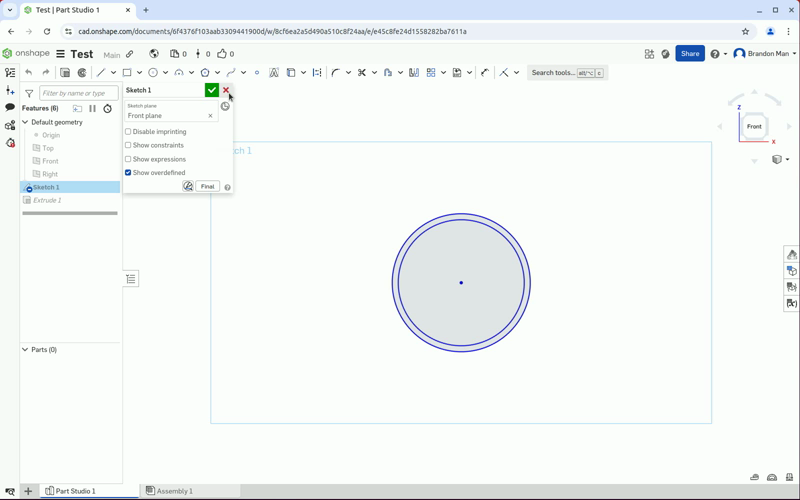
key(shift+s)
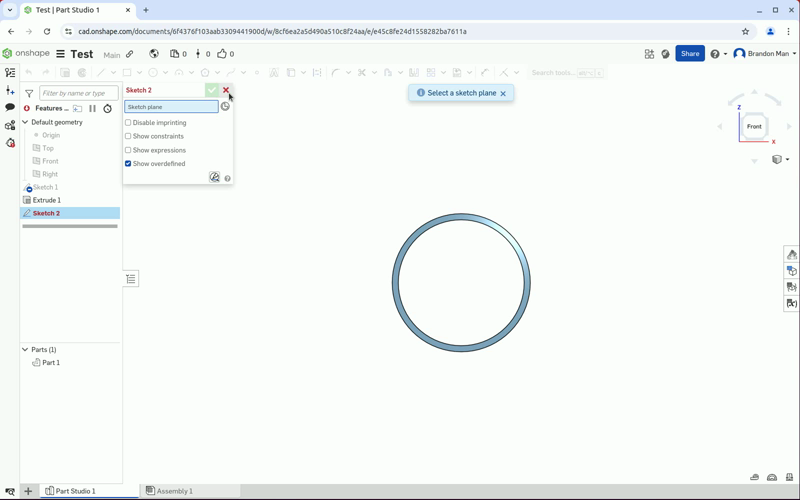
mouse_move(73, 163)
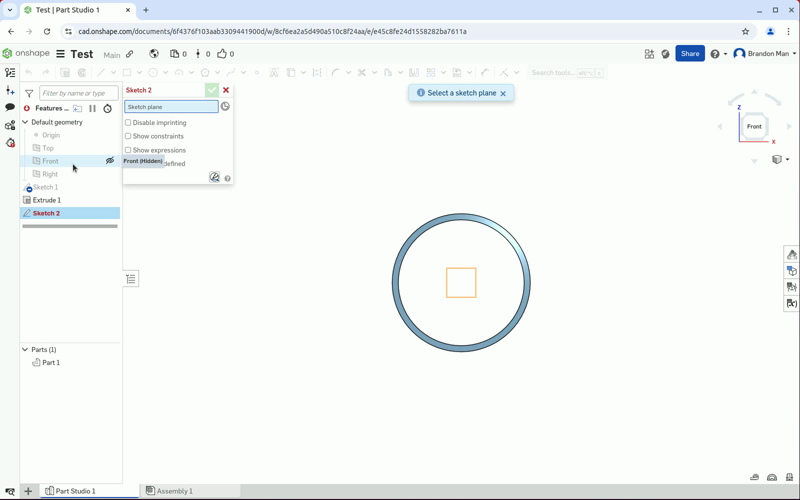
click(73, 163)
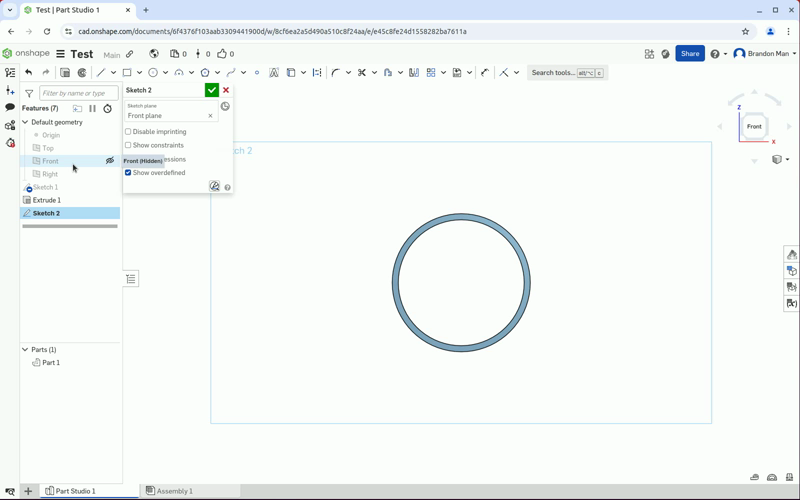
mouse_move(73, 352)
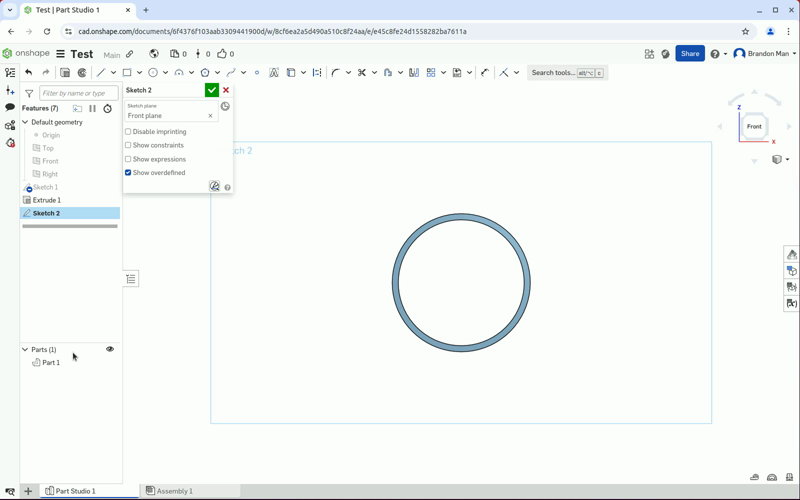
key(y)
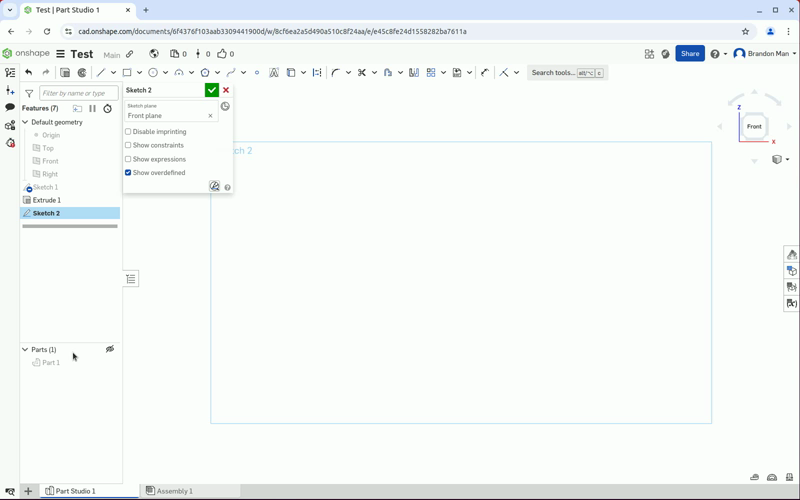
key(c)
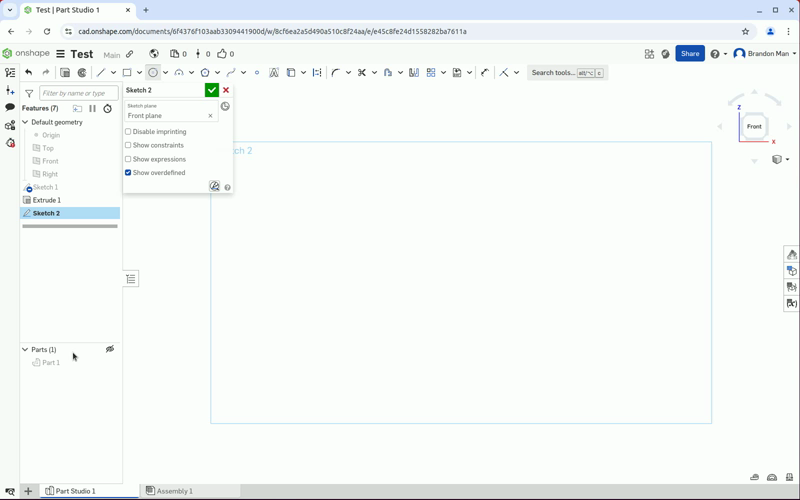
key_down(shift)
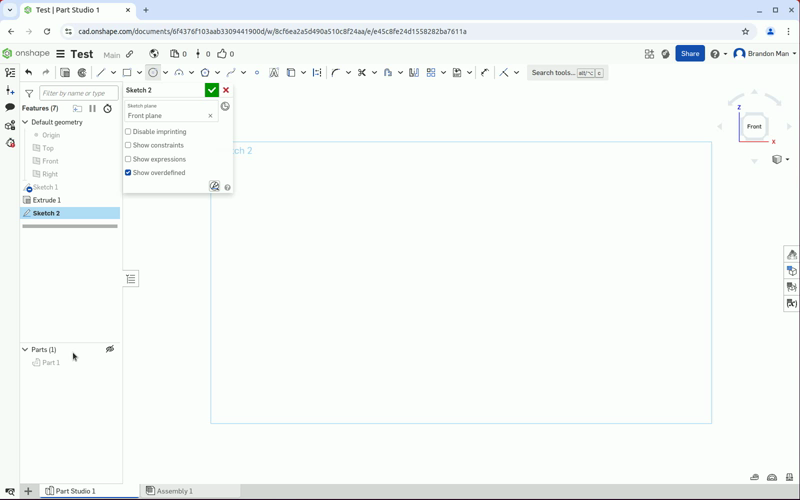
mouse_move(461, 282)
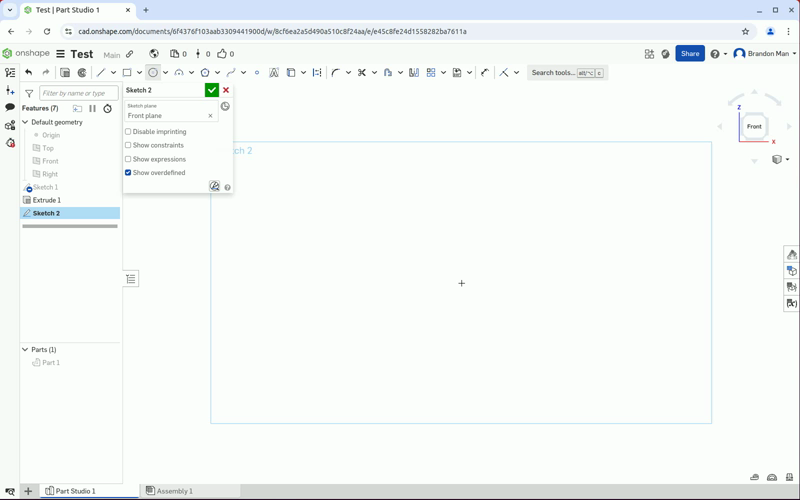
click(461, 282)
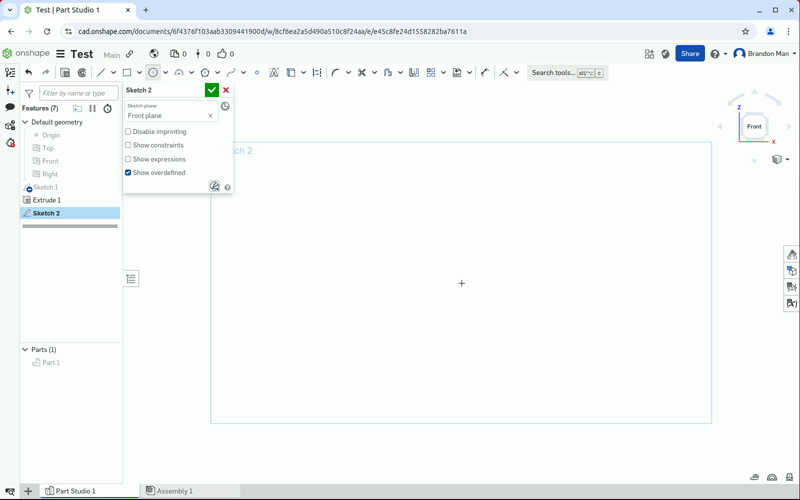
key_up(shift)
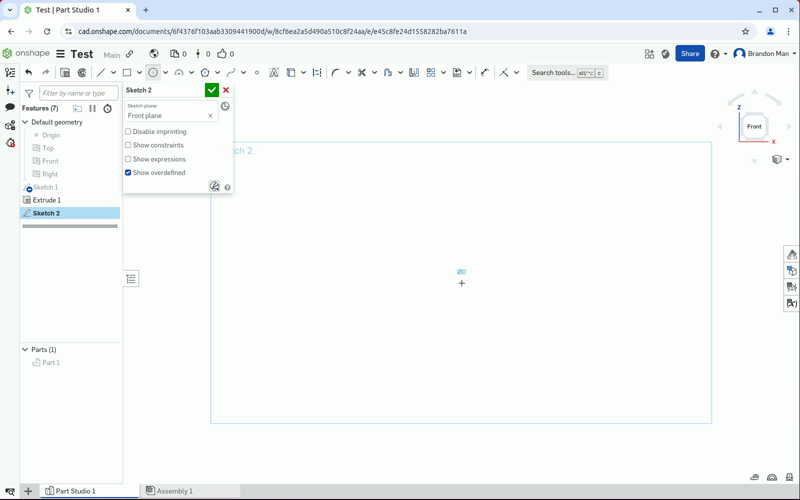
mouse_move(525, 282)
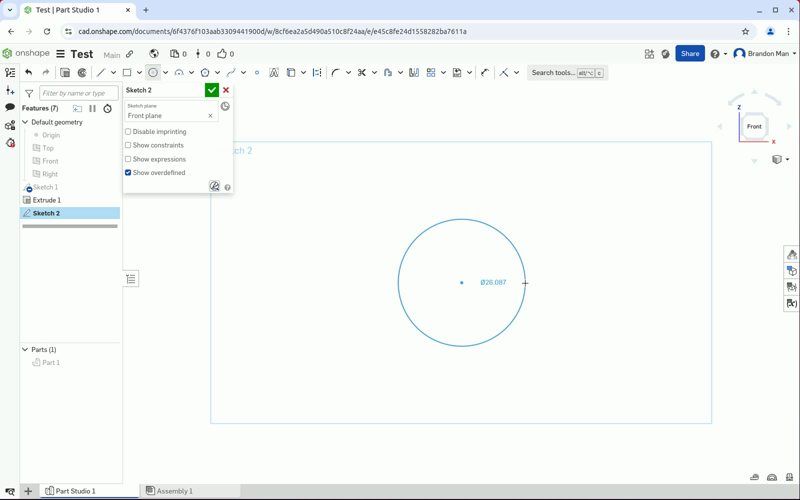
click(525, 282)
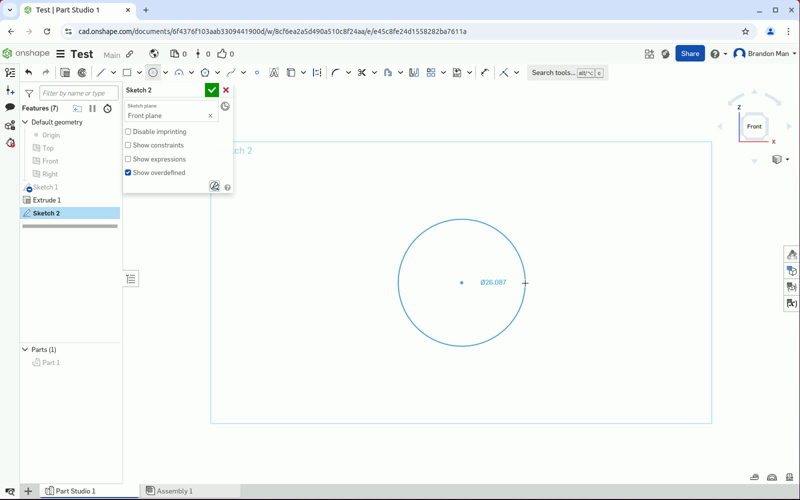
key(esc)
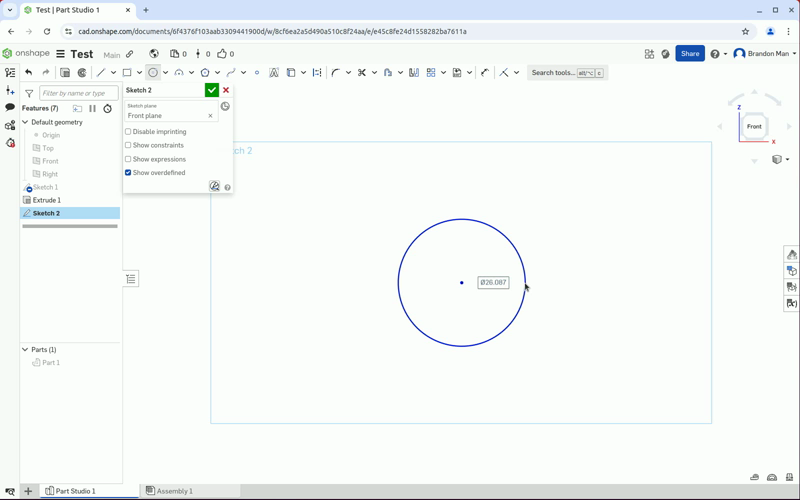
key(c)
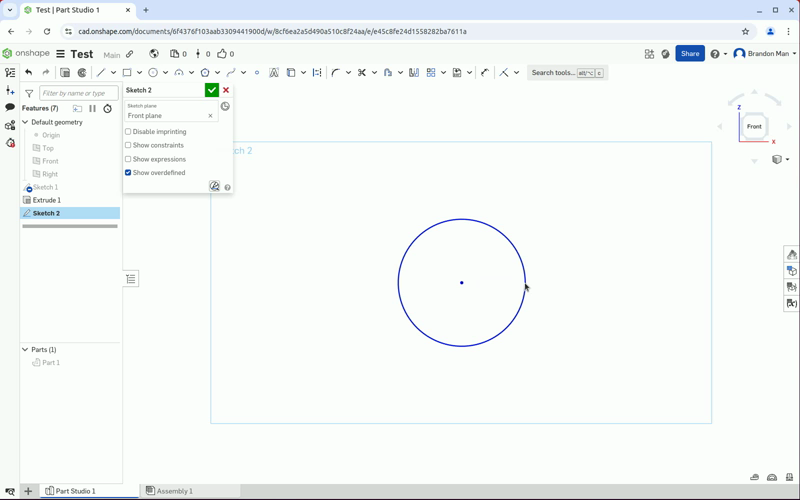
key_down(shift)
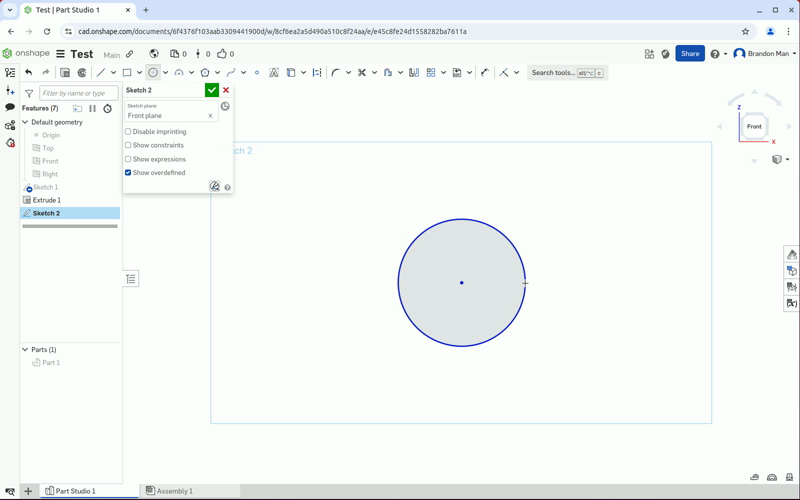
mouse_move(461, 282)
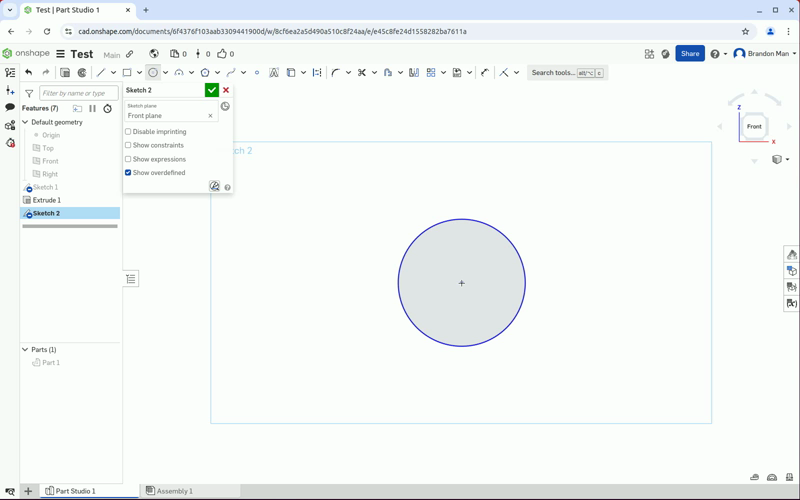
click(461, 282)
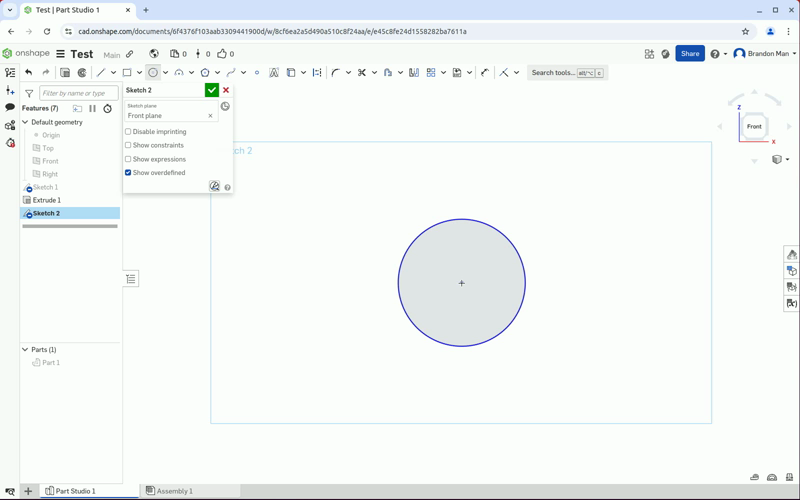
key_up(shift)
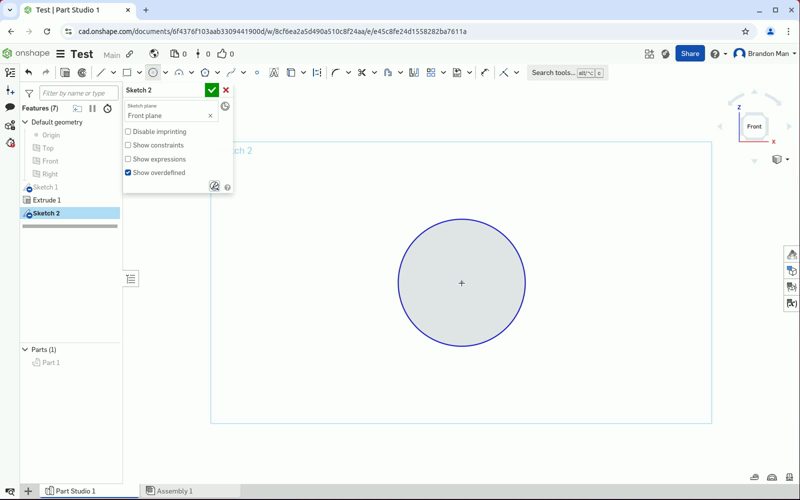
mouse_move(519, 282)
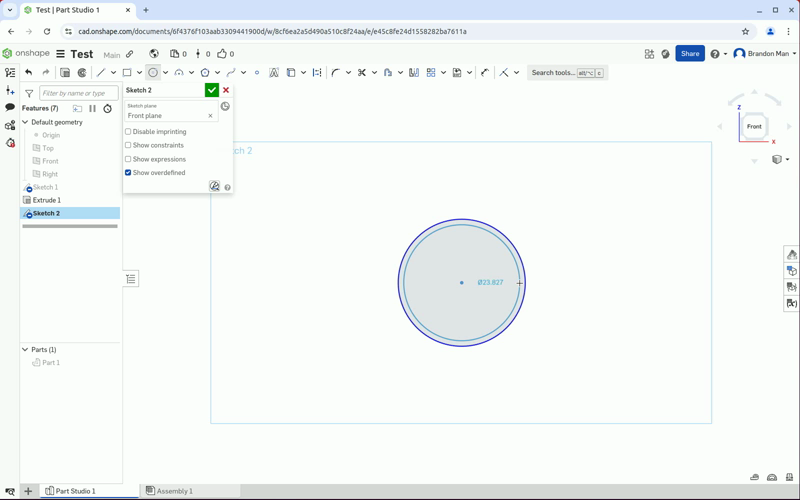
click(519, 282)
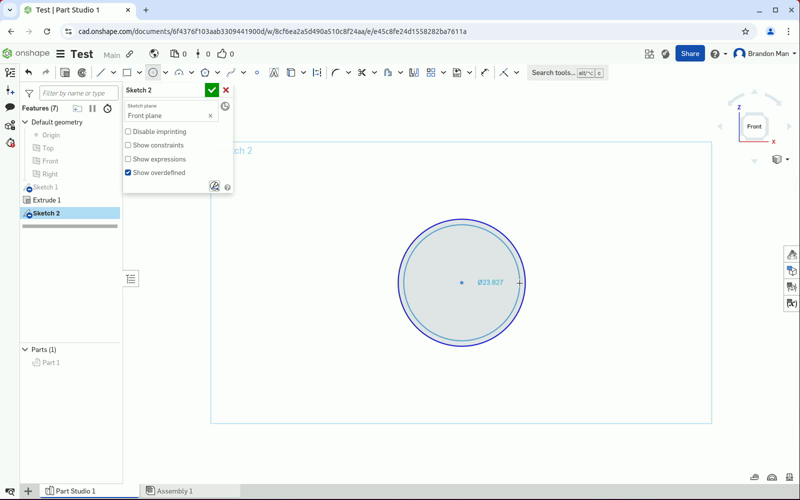
key(esc)
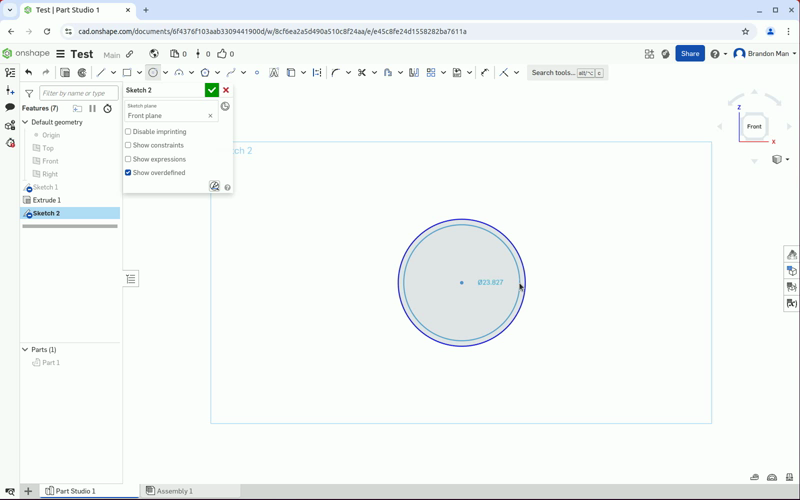
mouse_move(495, 333)
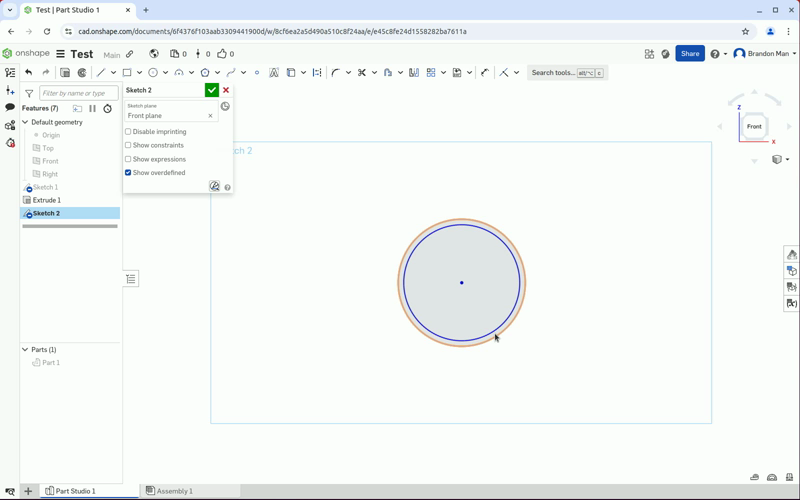
click(495, 333)
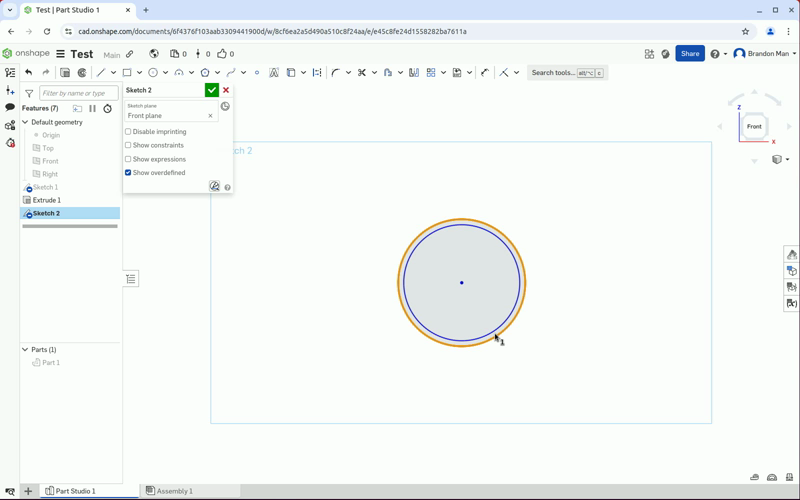
mouse_move(73, 352)
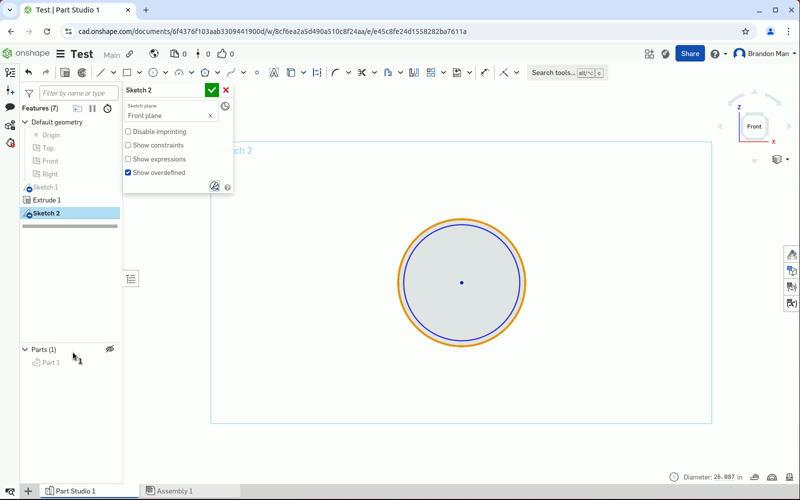
key(shift+y)
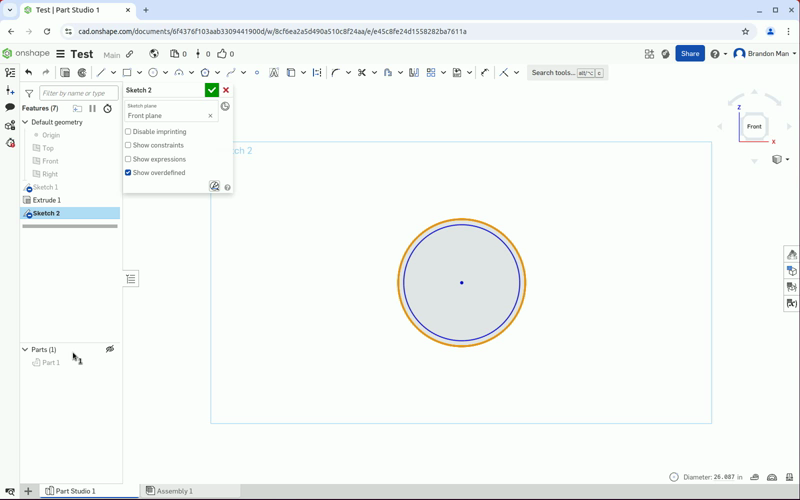
key(shift+e)
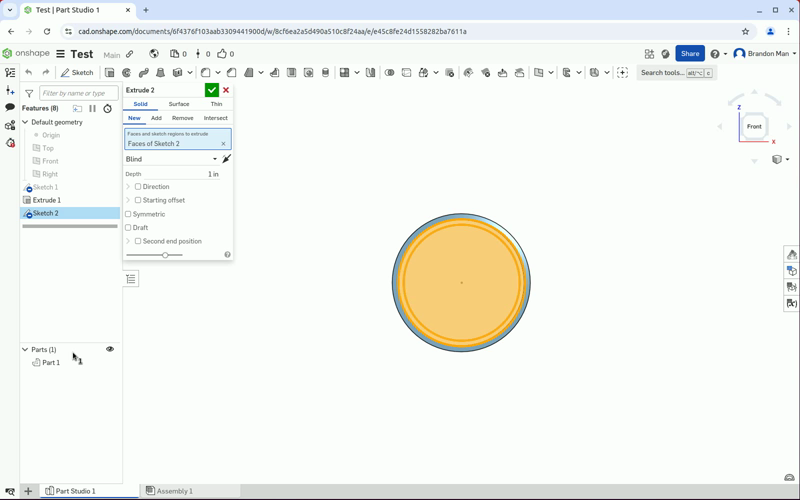
mouse_move(143, 106)
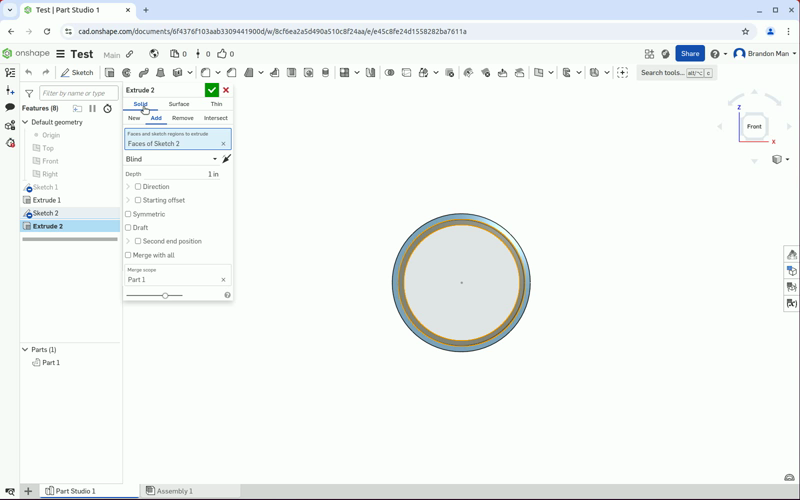
click(143, 106)
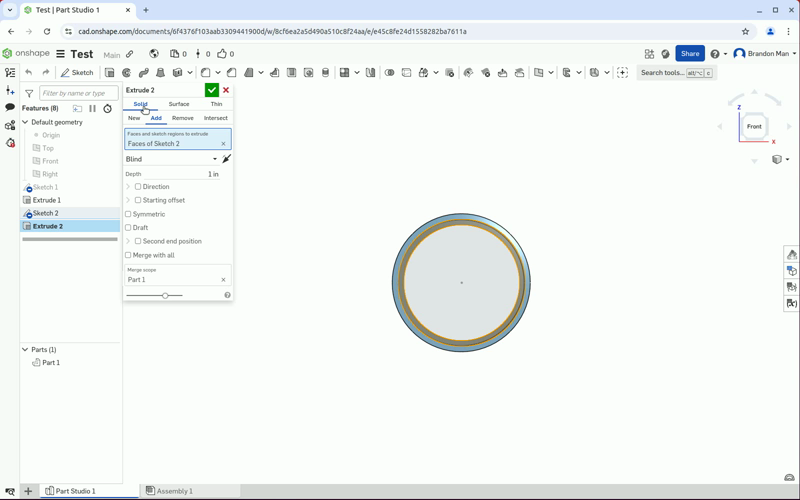
mouse_move(137, 120)
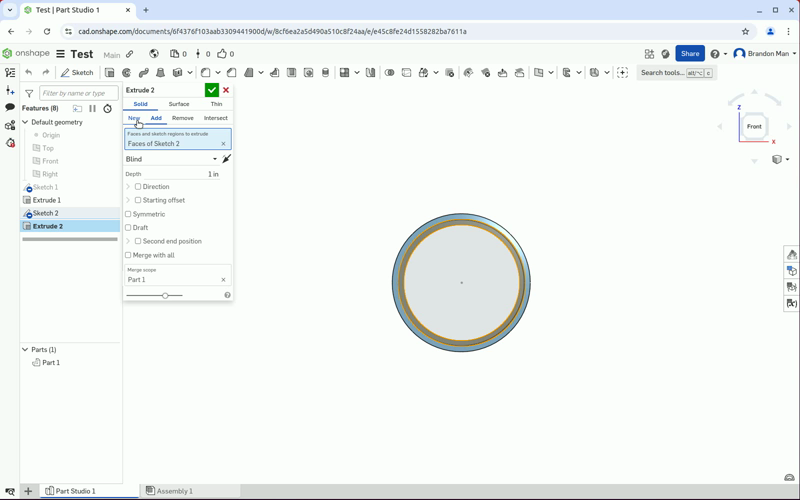
click(137, 120)
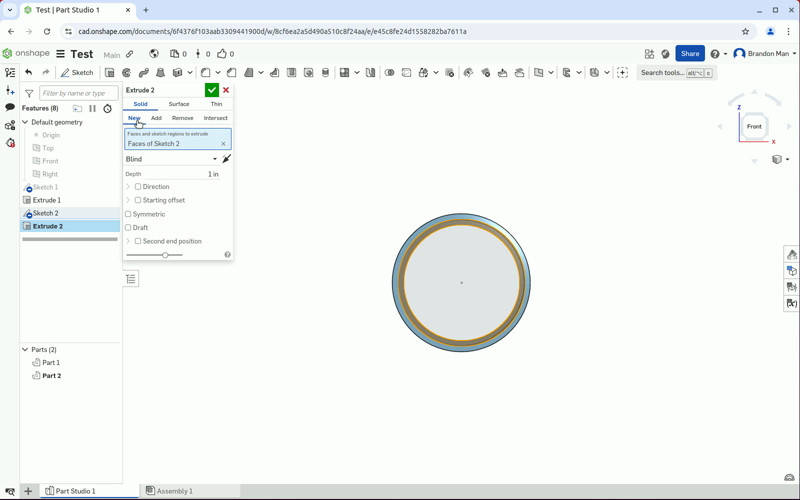
key(tab, 4)
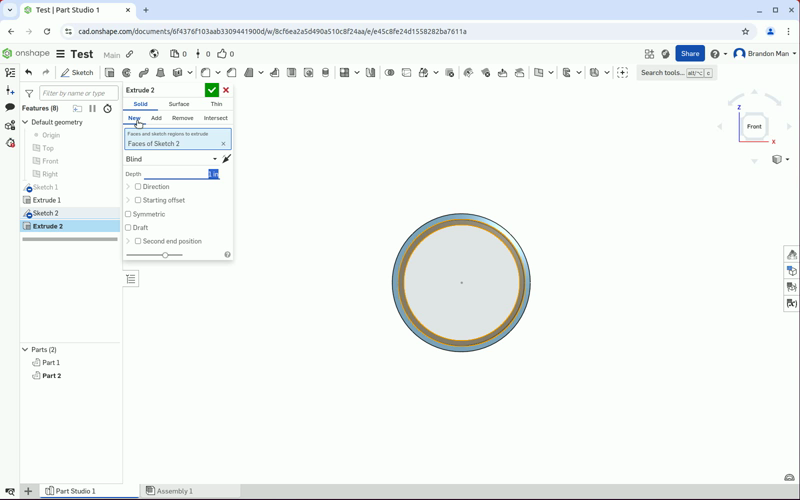
text(1.685)
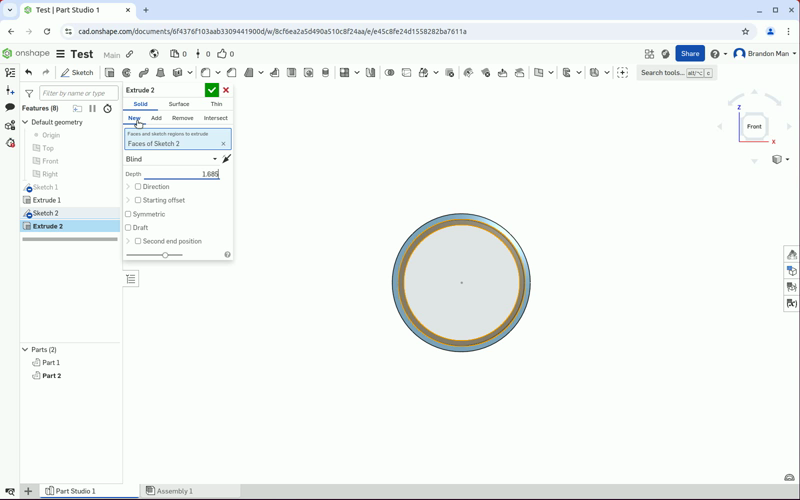
key(tab, 3)
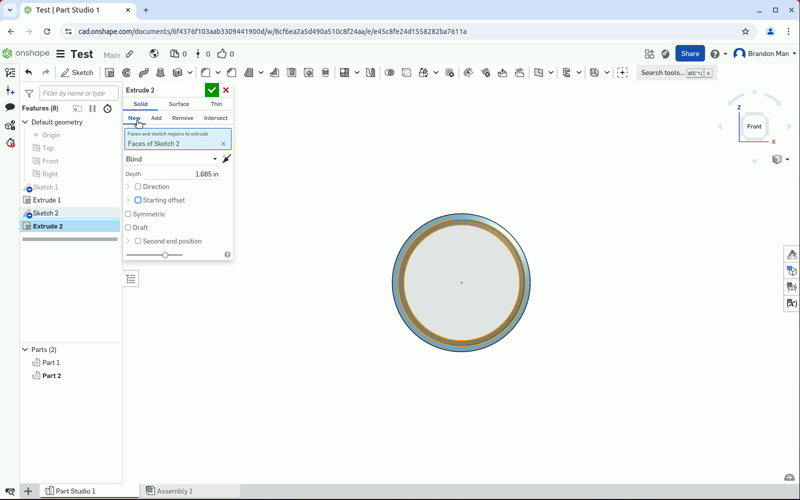
key(tab, 2)
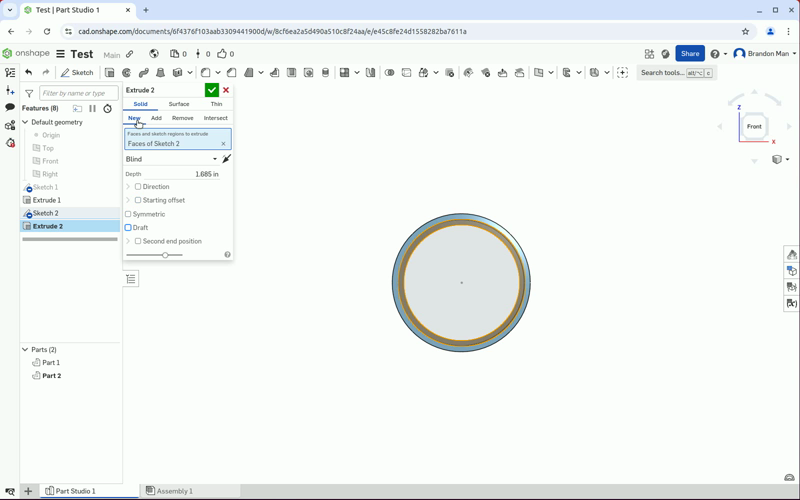
key(space)
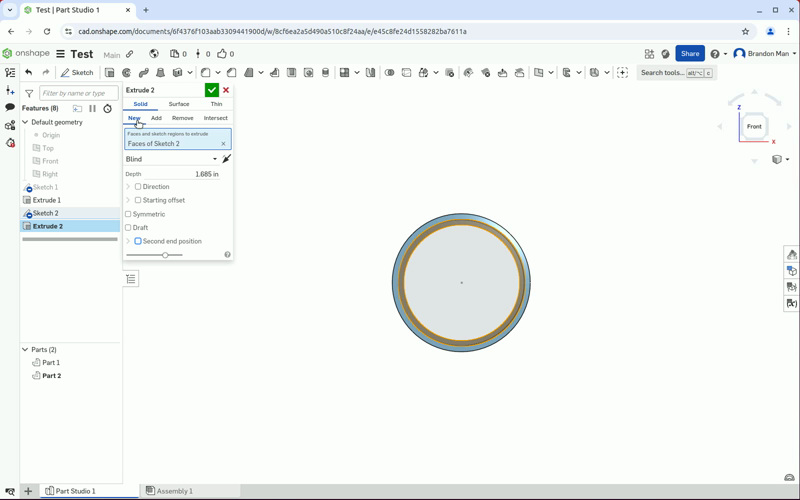
key(tab, 3)
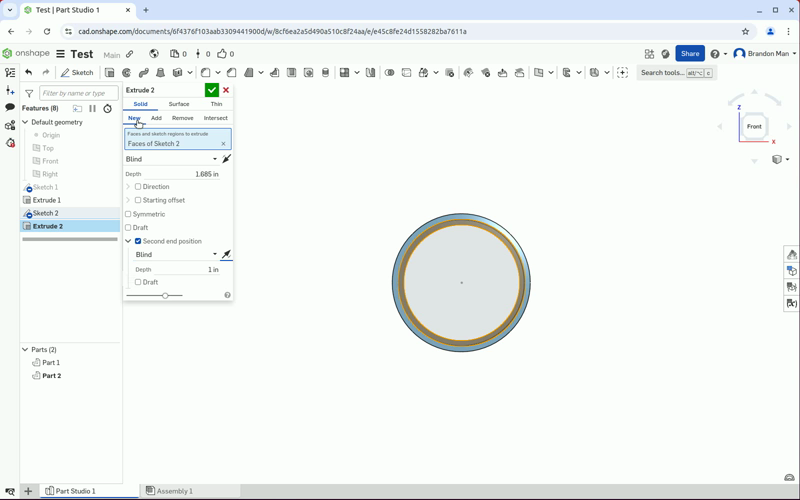
text(0.481)
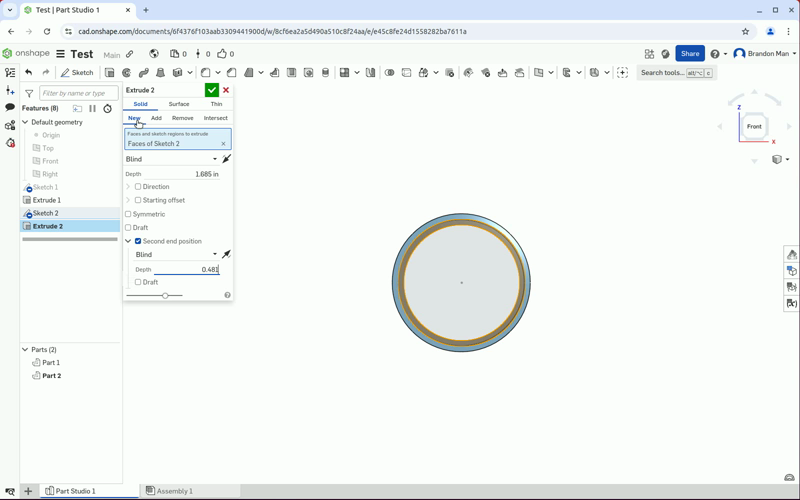
key(enter)
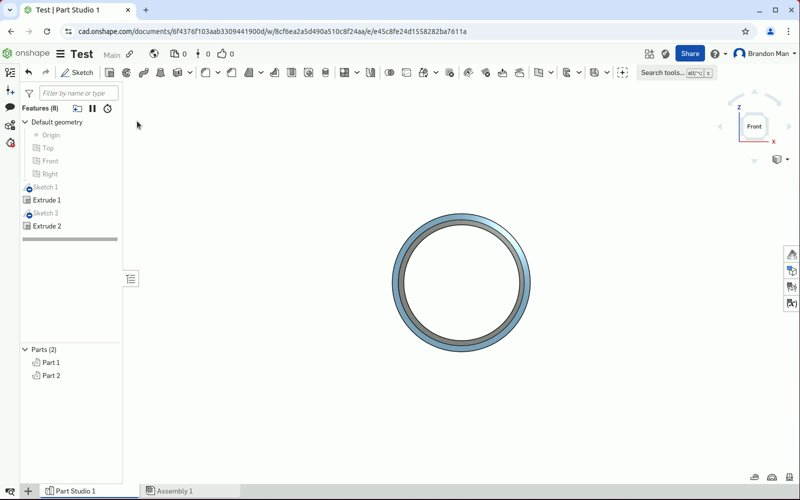
key(shift+h)
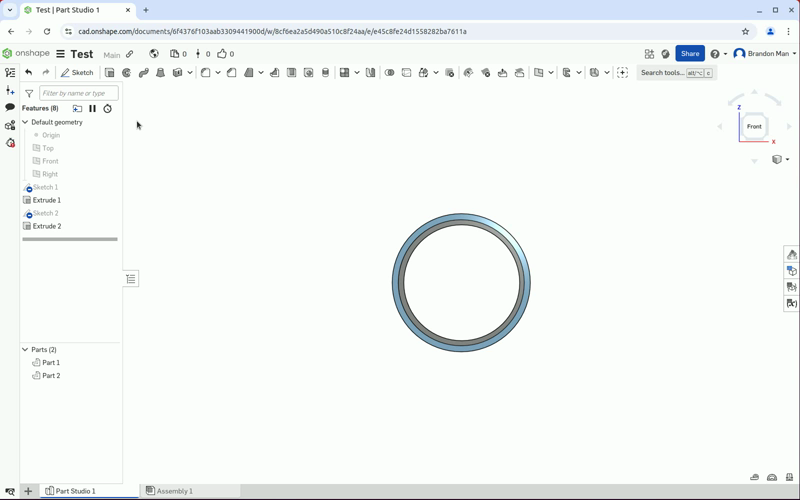
key(shift+h)
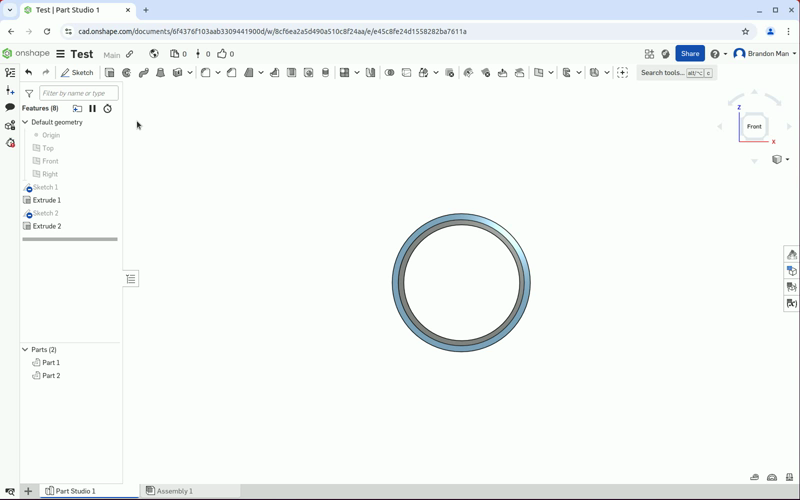
mouse_move(73, 189)
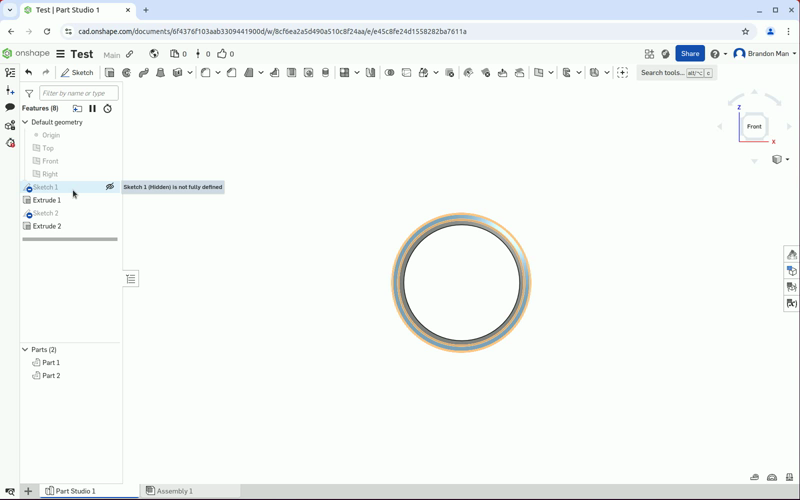
click(73, 189)
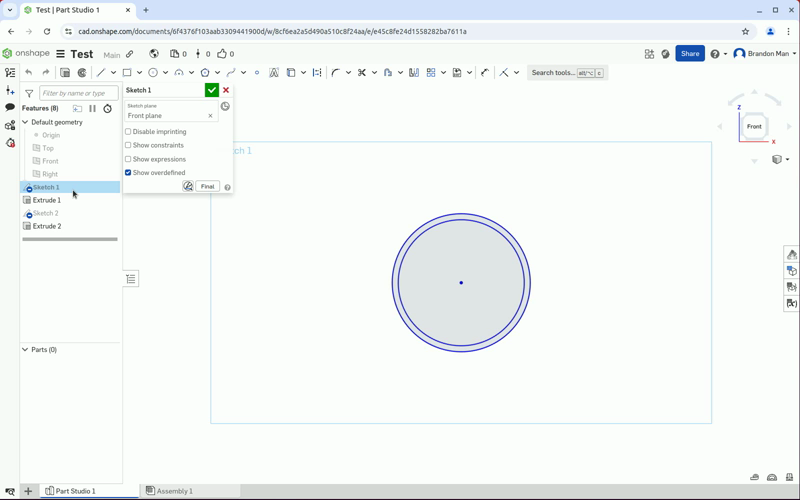
mouse_move(229, 92)
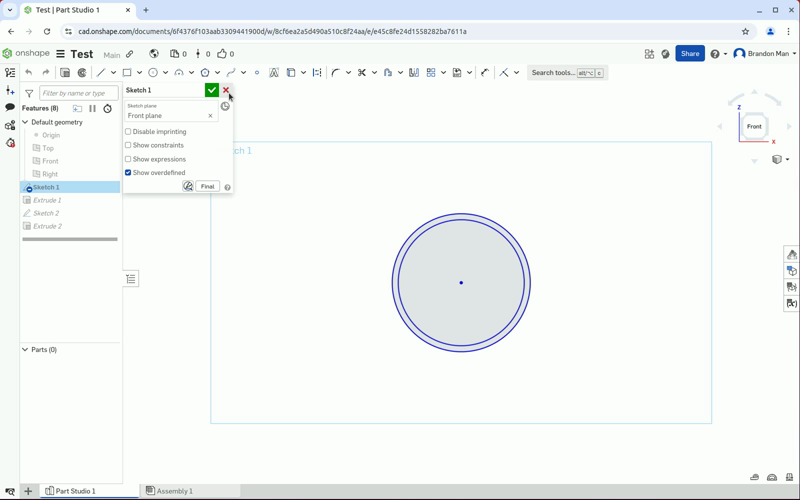
click(229, 92)
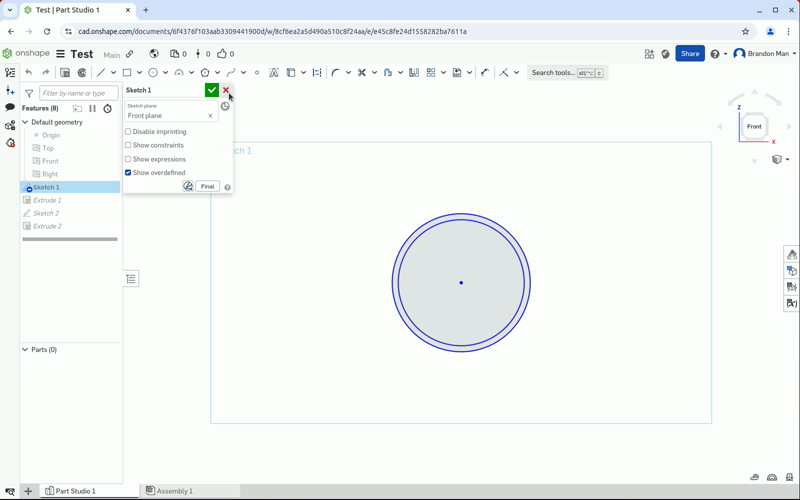
key(shift+s)
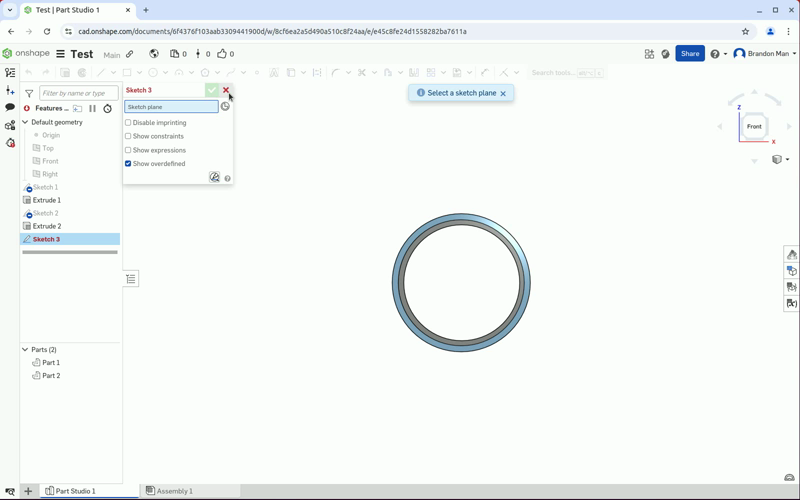
mouse_move(73, 163)
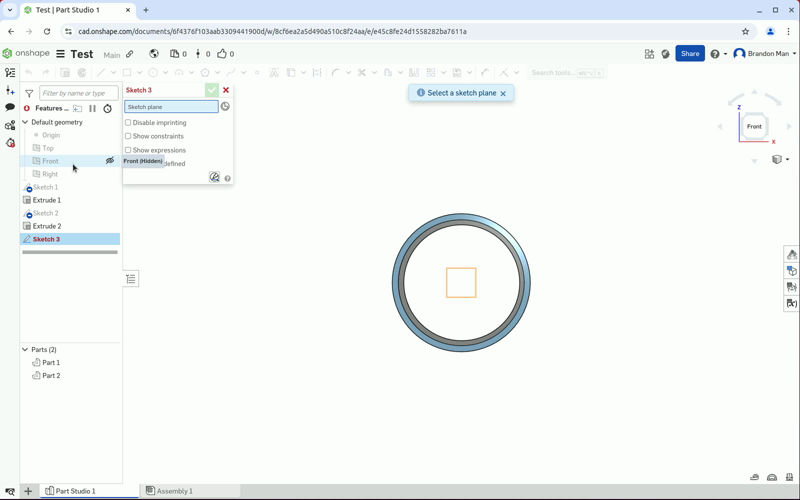
click(73, 163)
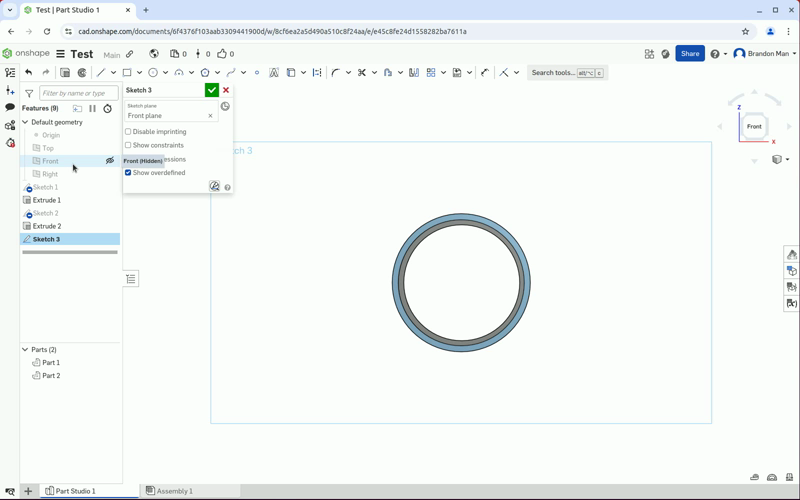
mouse_move(73, 352)
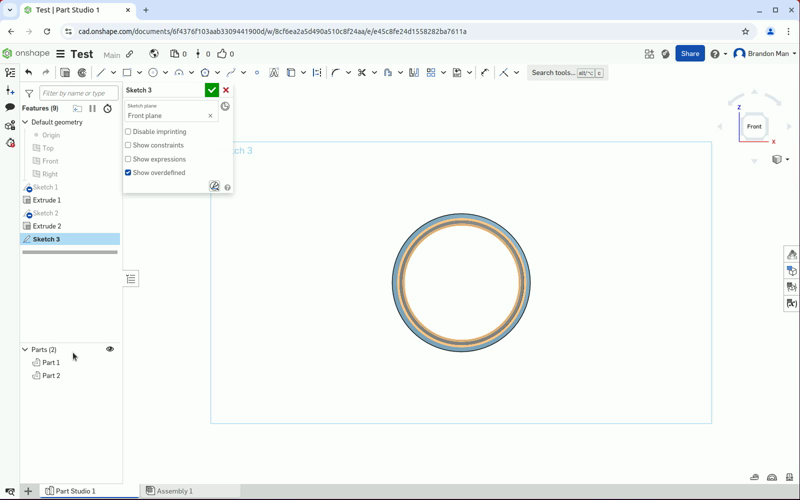
key(y)
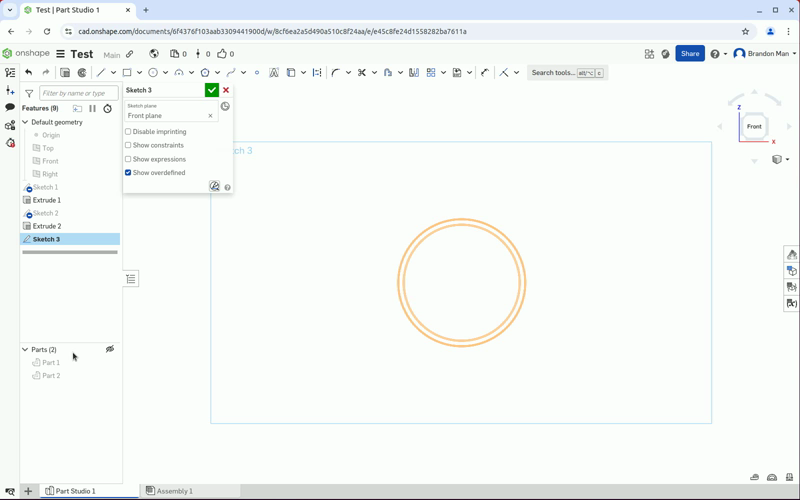
key(c)
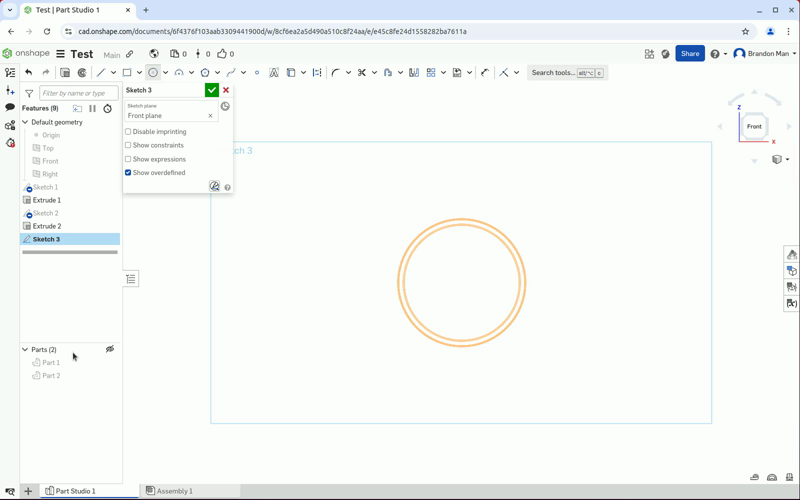
key_down(shift)
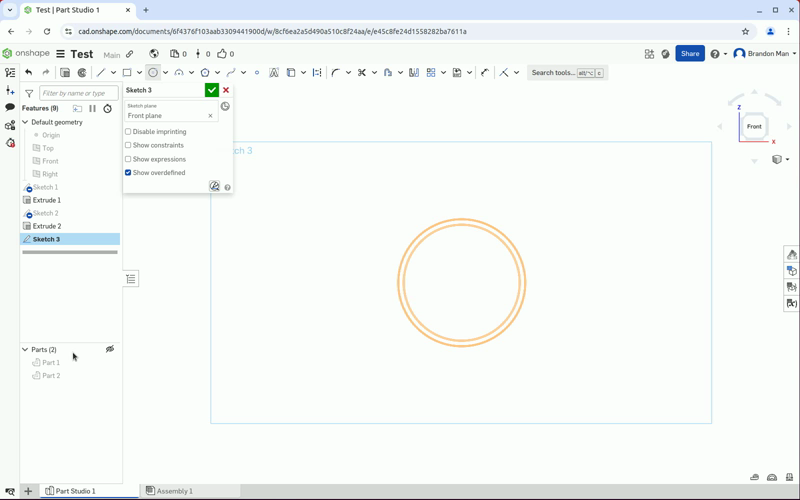
mouse_move(461, 282)
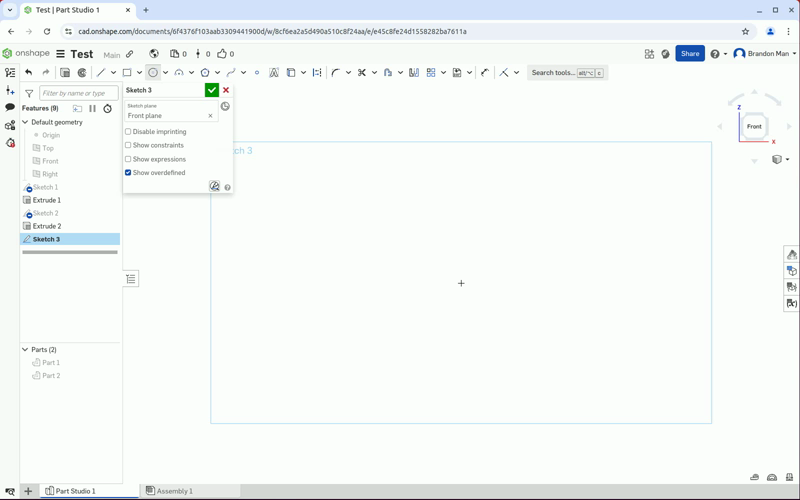
click(461, 282)
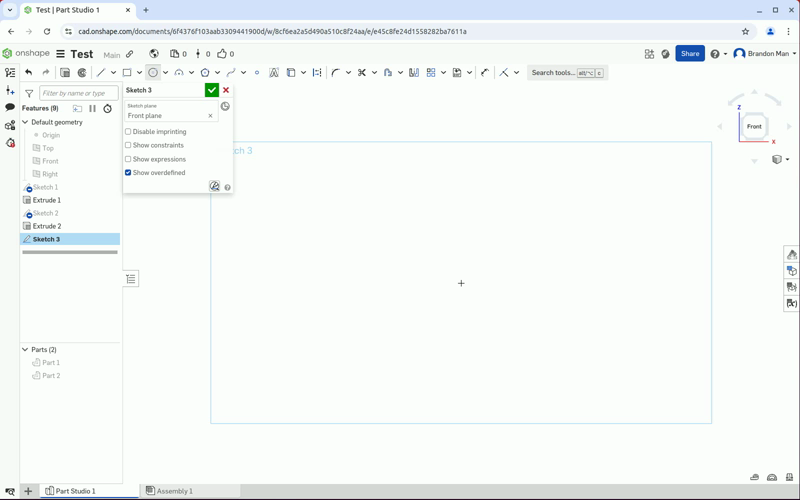
key_up(shift)
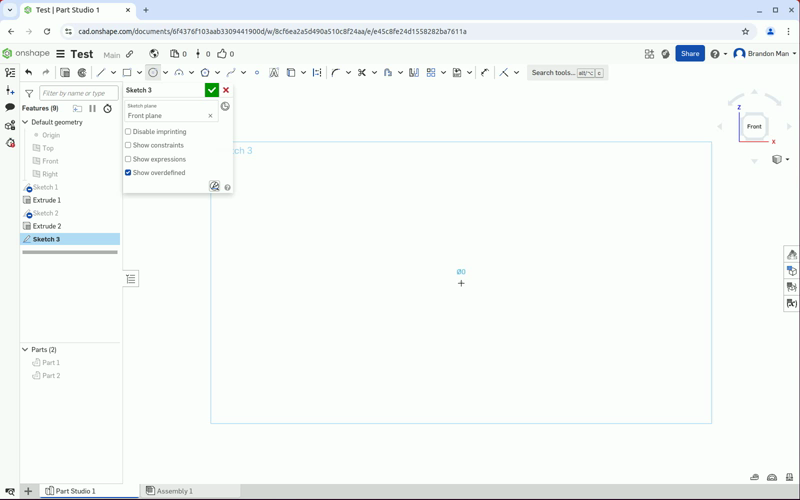
mouse_move(518, 282)
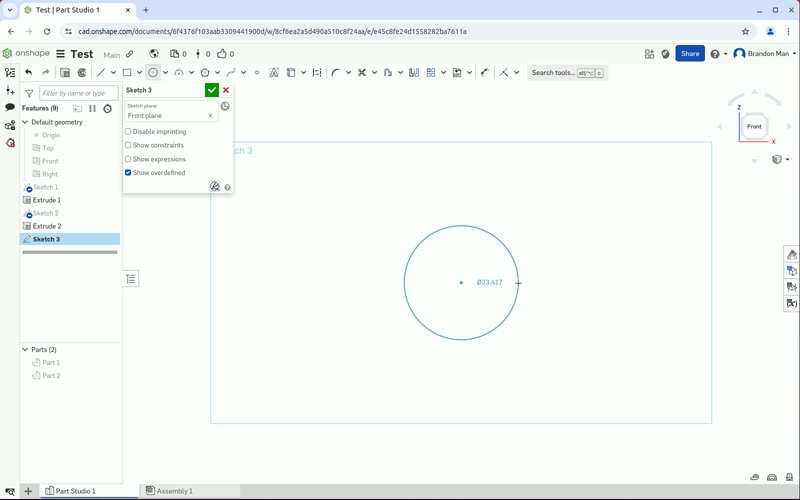
click(518, 282)
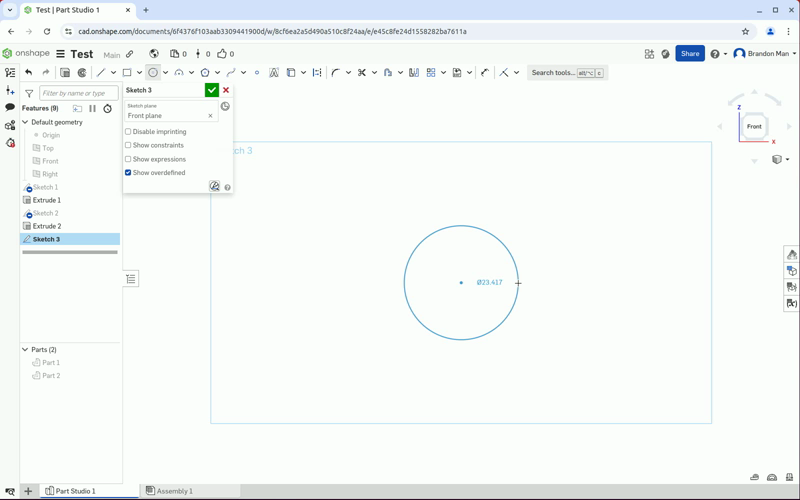
key(esc)
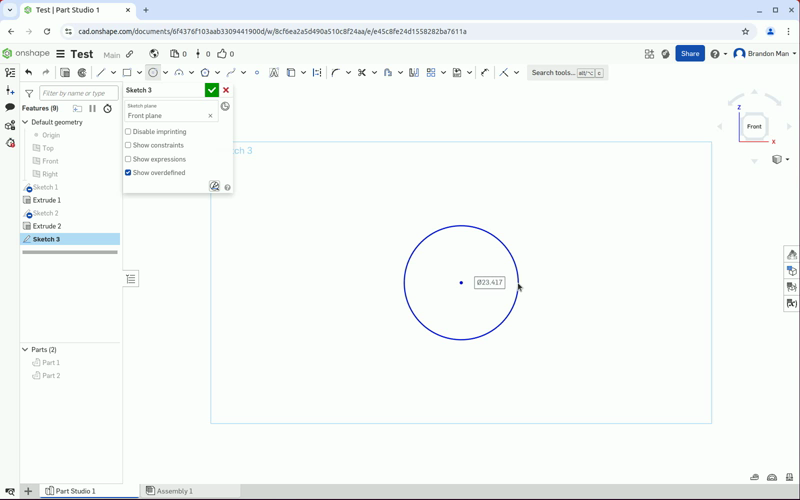
mouse_move(479, 321)
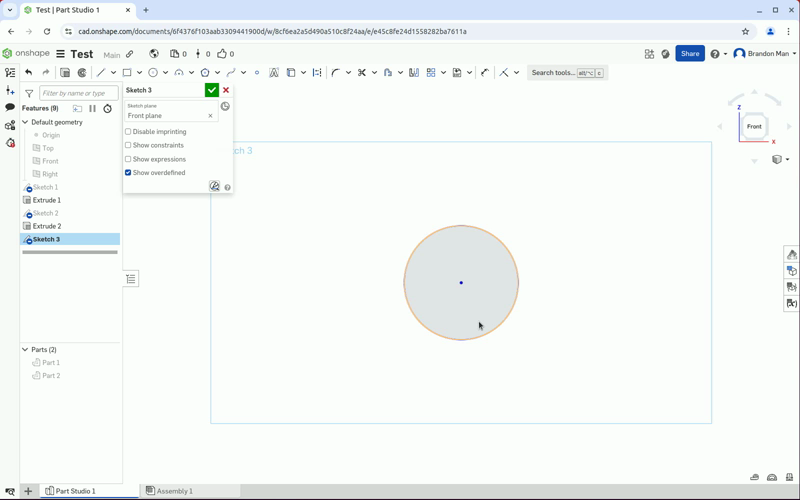
click(479, 321)
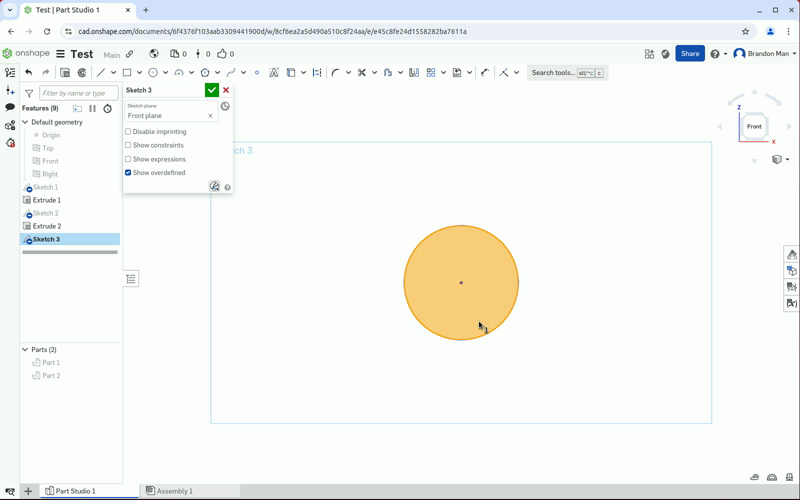
mouse_move(73, 352)
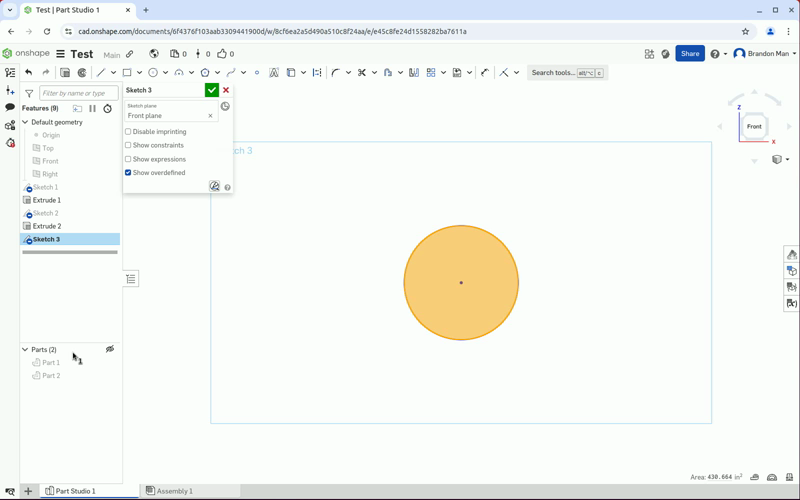
key(shift+y)
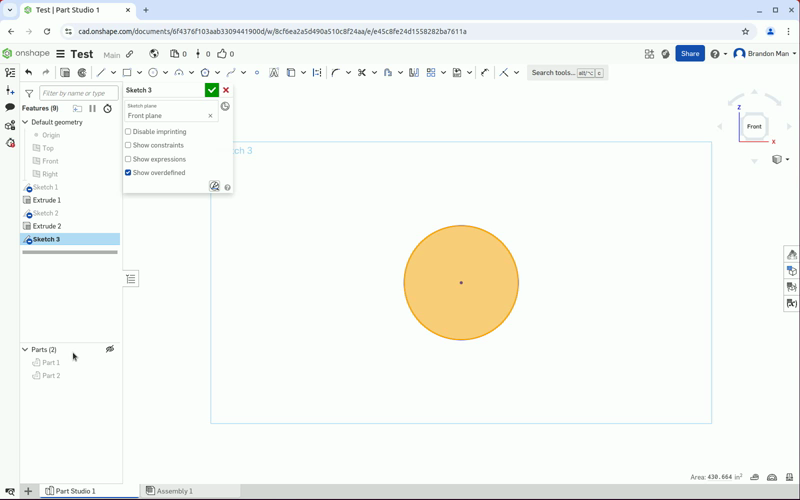
key(shift+e)
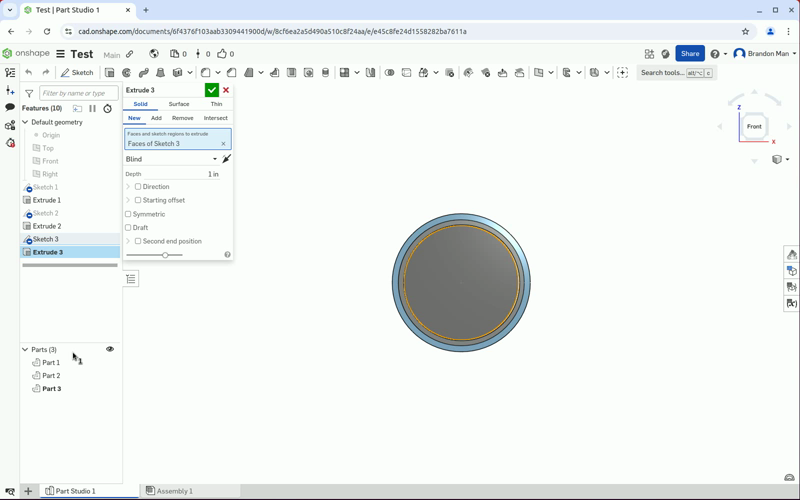
mouse_move(143, 106)
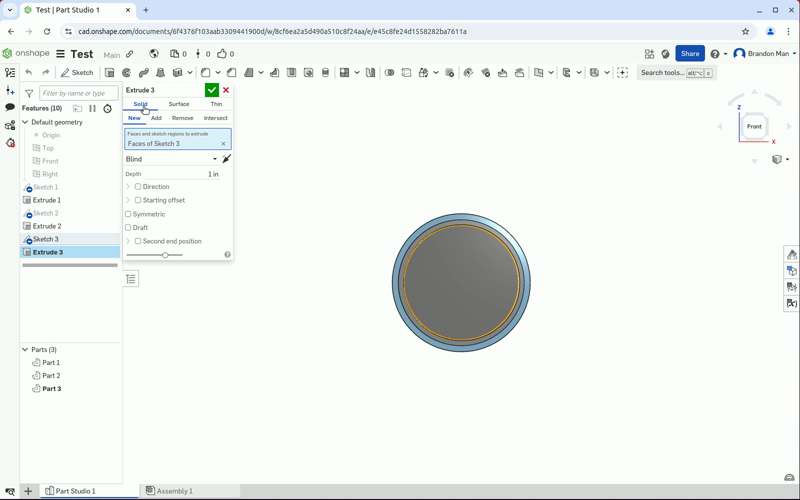
click(143, 106)
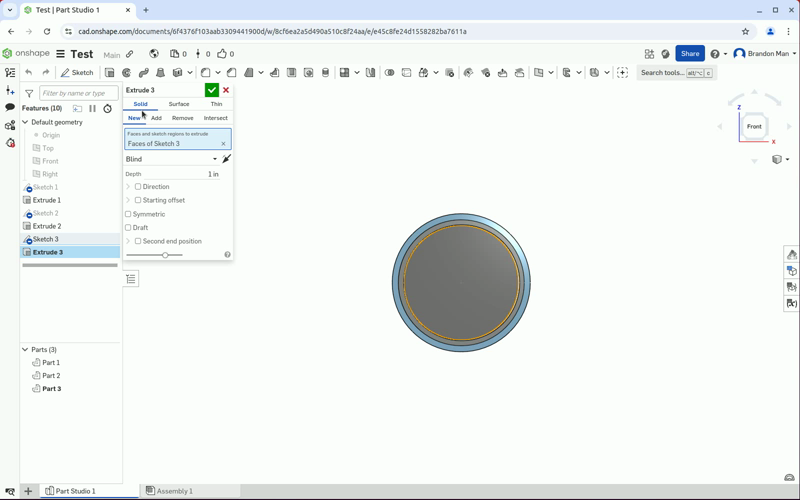
mouse_move(137, 120)
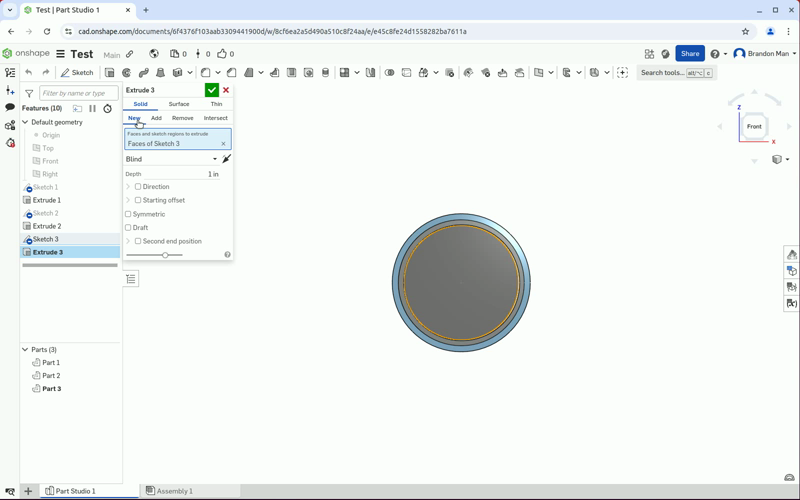
click(137, 120)
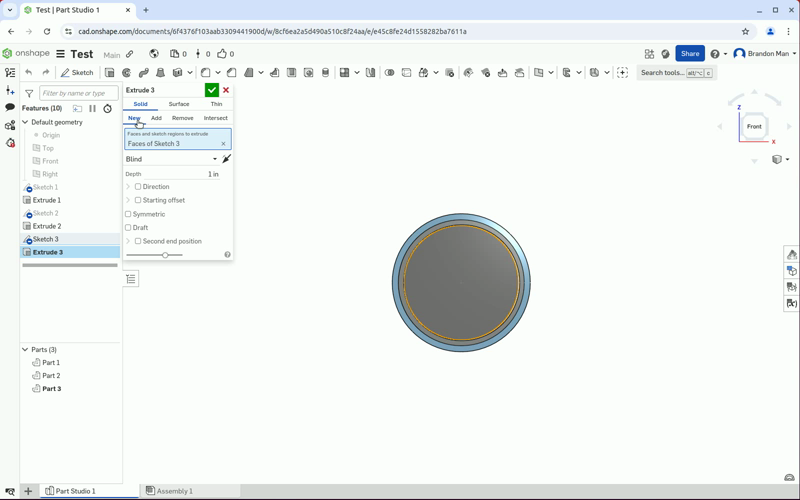
key(tab, 4)
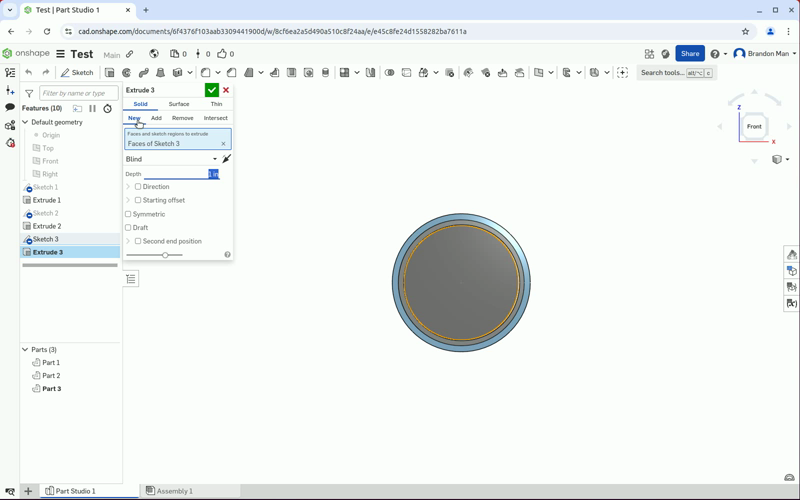
text(1.685)
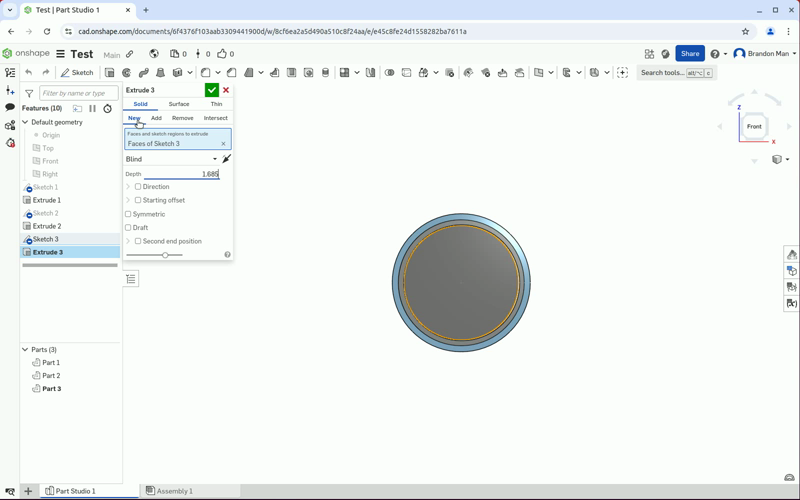
key(tab, 3)
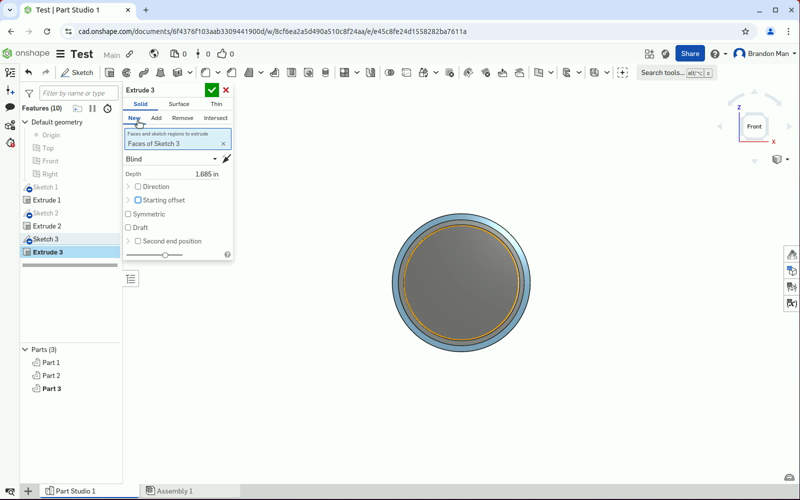
key(tab, 2)
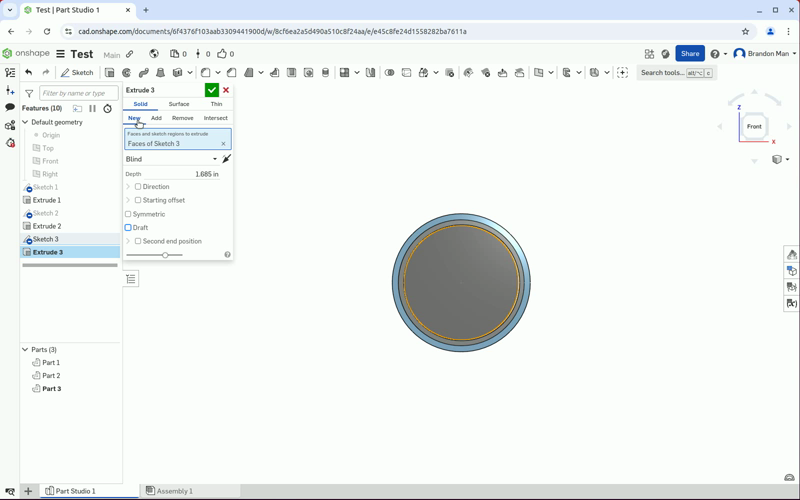
key(space)
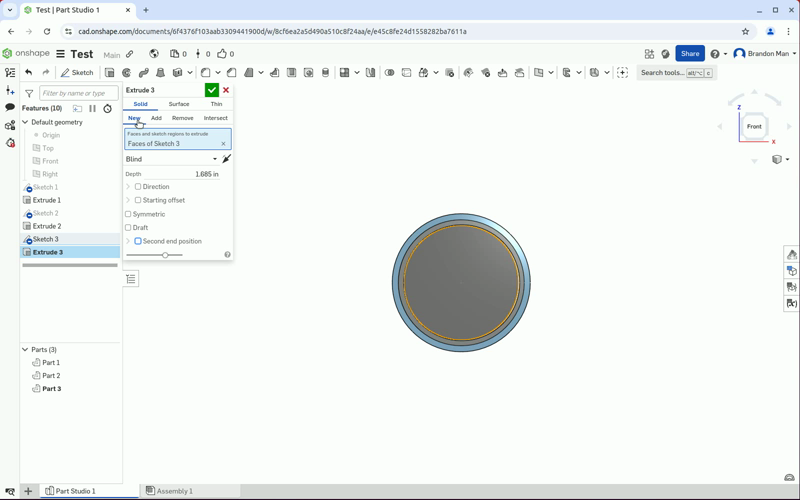
key(tab, 3)
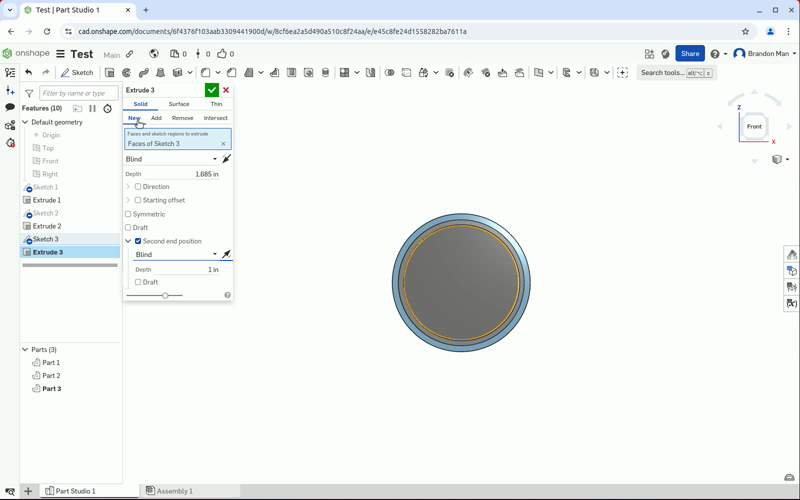
text(0.481)
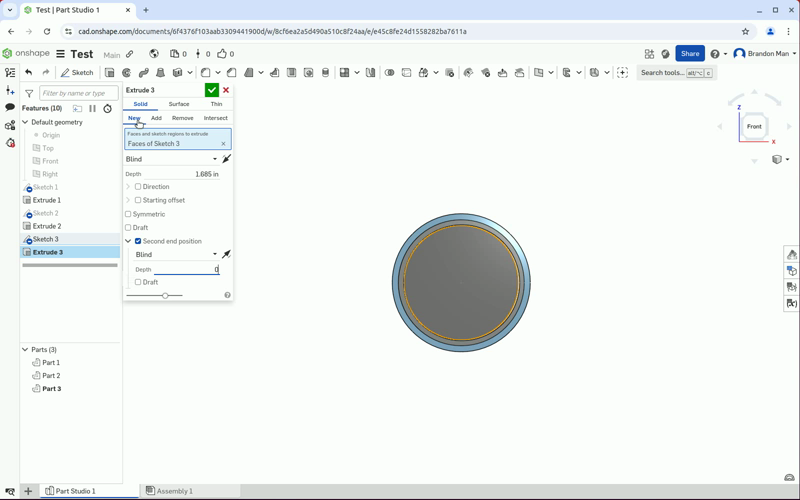
key(enter)
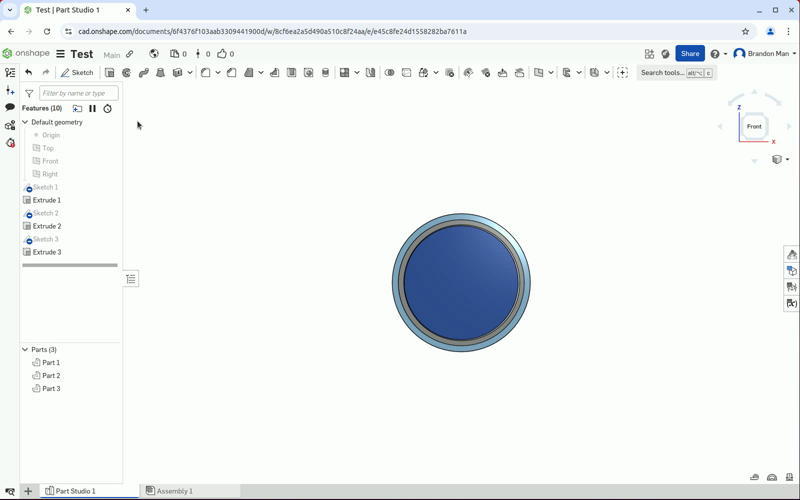
key(shift+h)
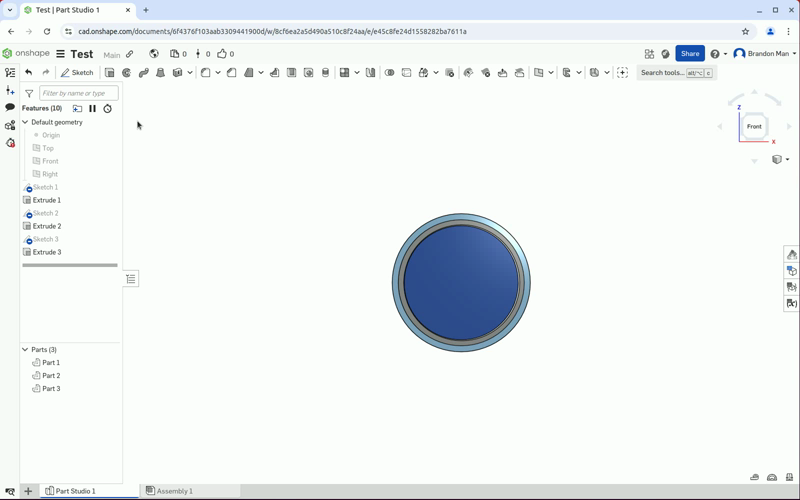
key(shift+h)
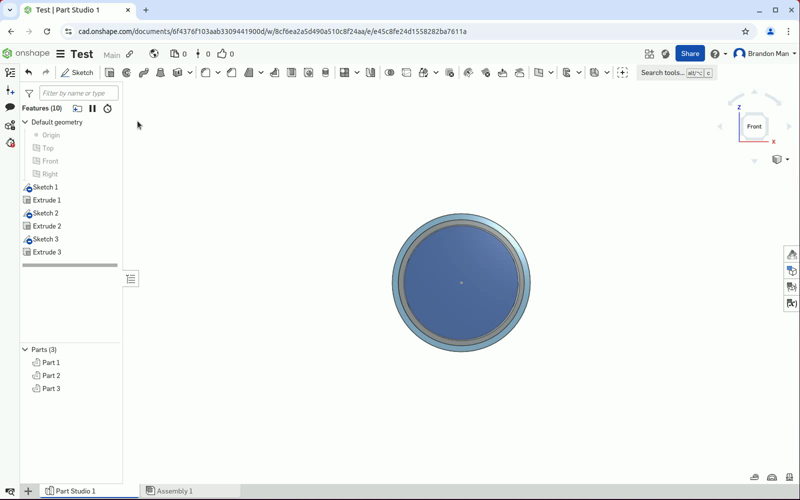
key(shift+7)
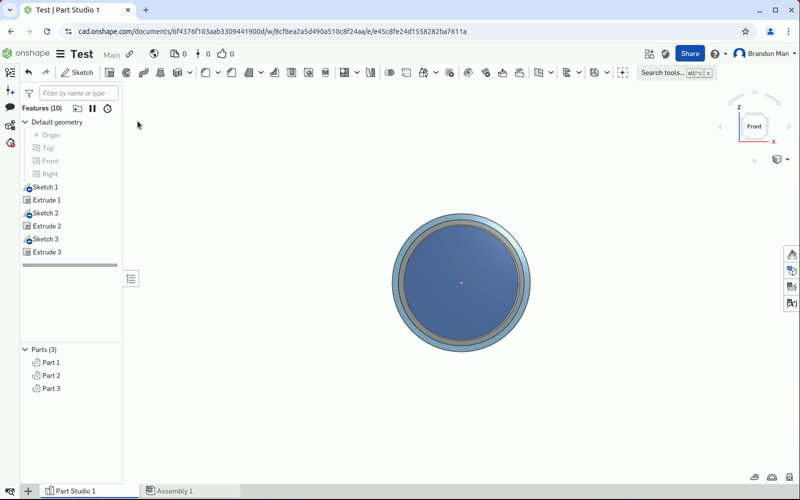
key(left, 2)
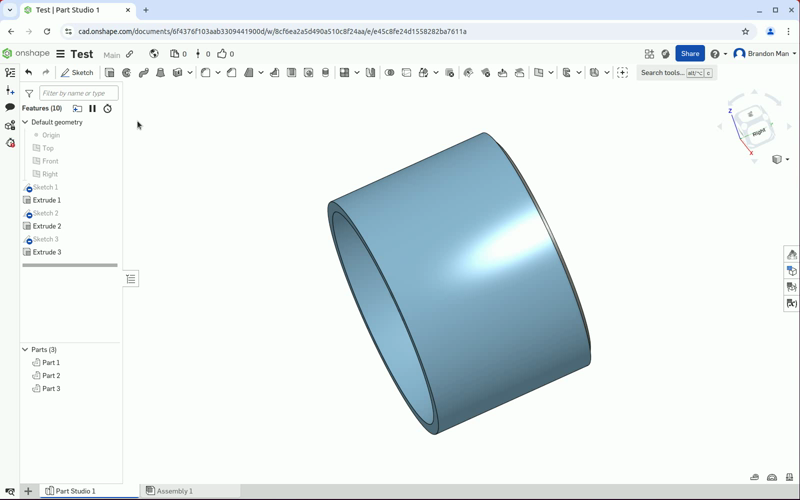
key(down, 2)
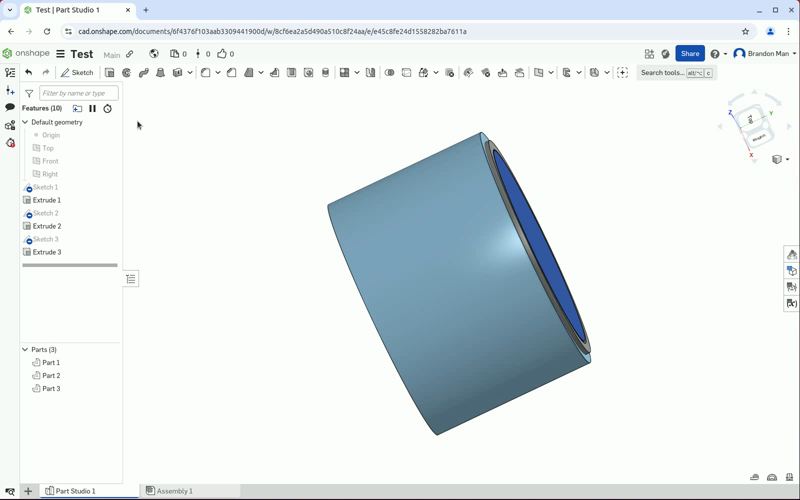
key(up, 2)
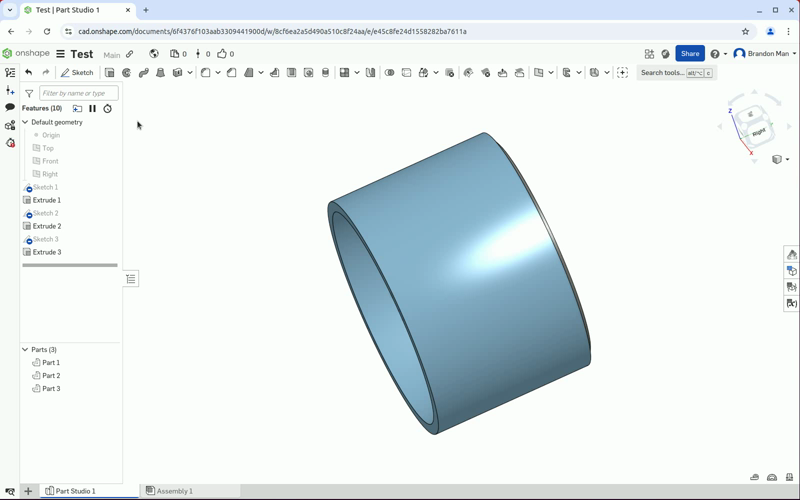
key(right, 2)
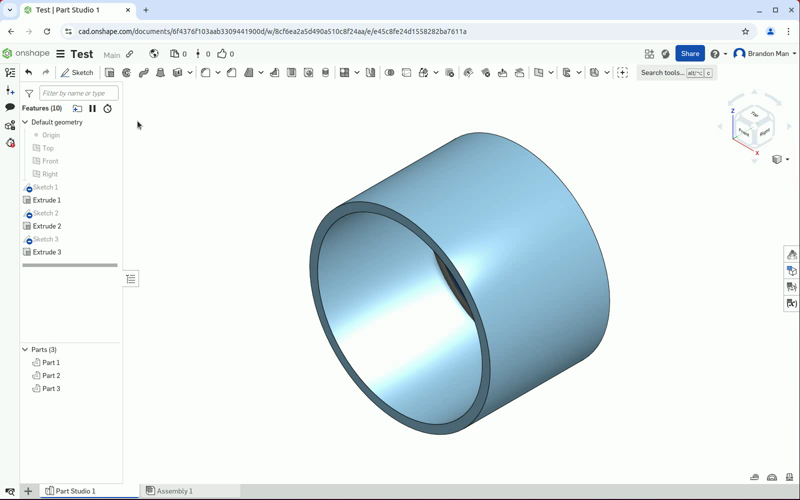
mouse_move(73, 189)
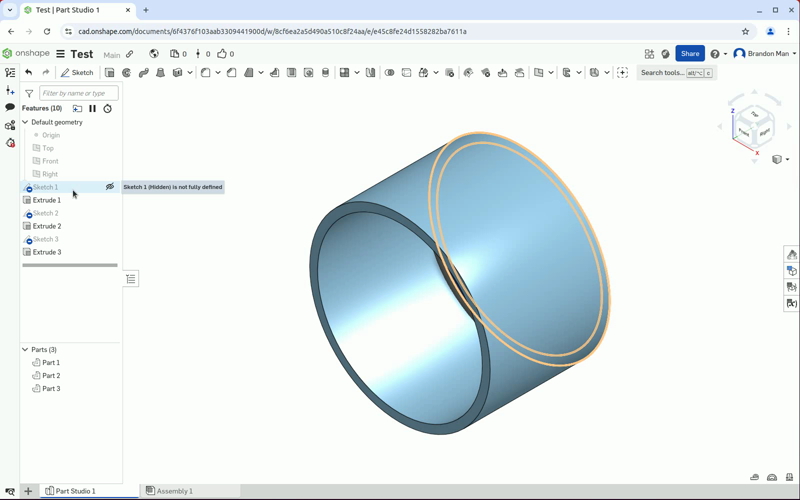
click(73, 189)